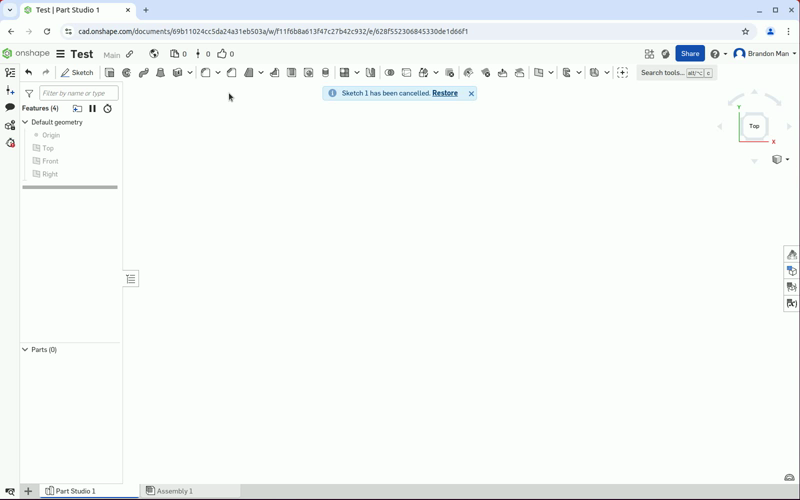
key(shift+h)
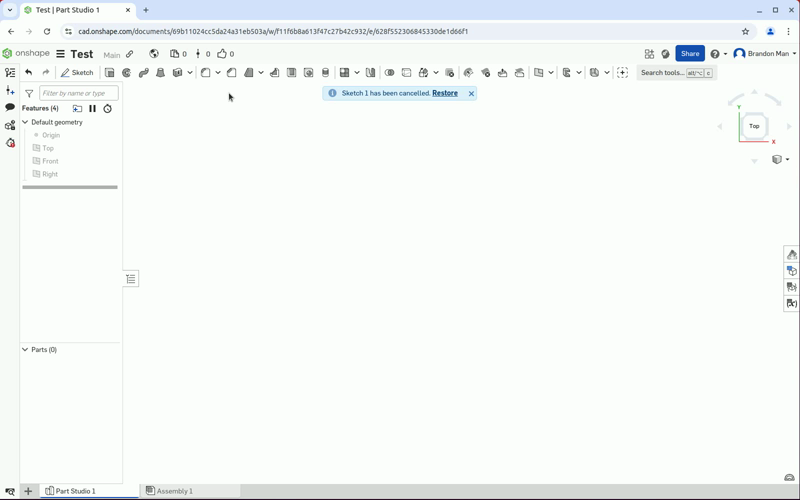
key(shift+s)
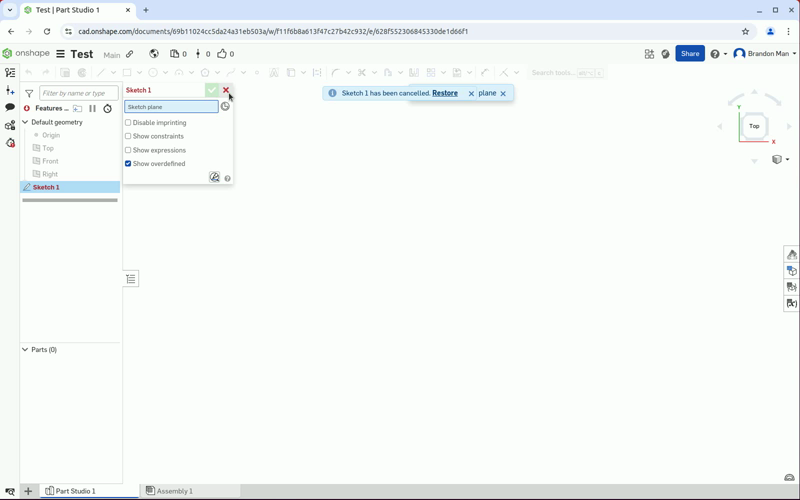
mouse_move(73, 150)
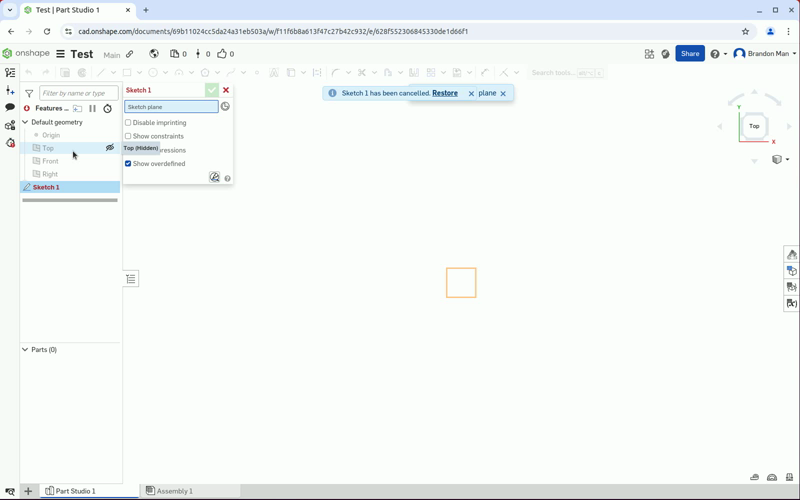
click(73, 150)
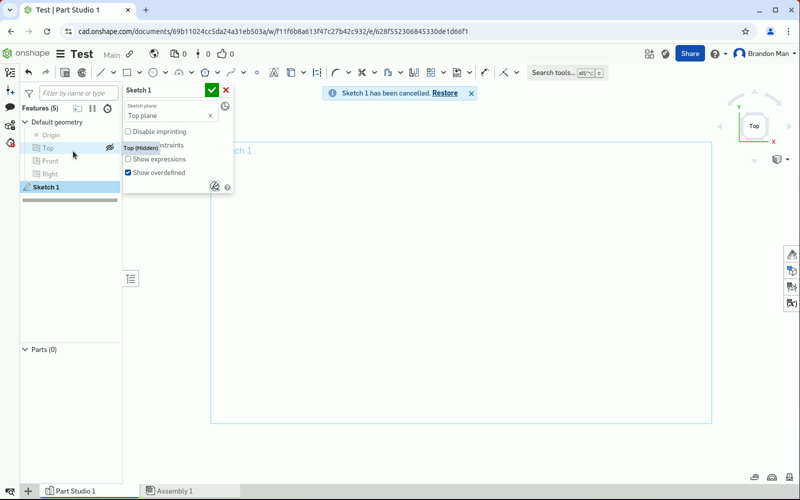
mouse_move(73, 352)
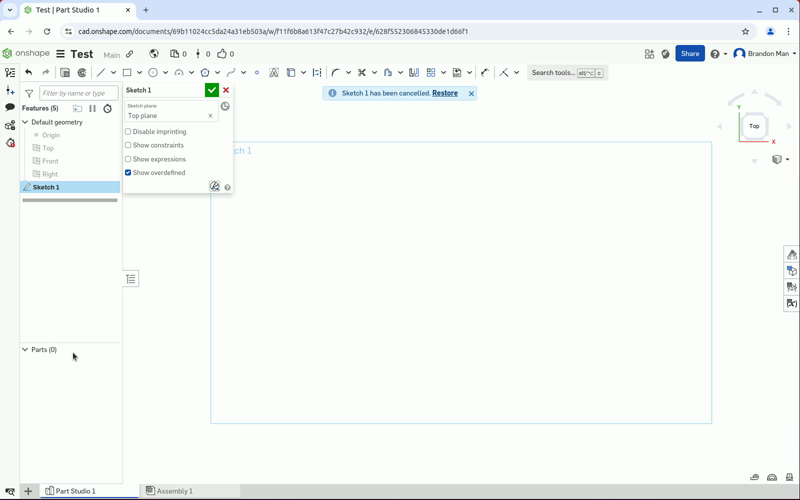
key(y)
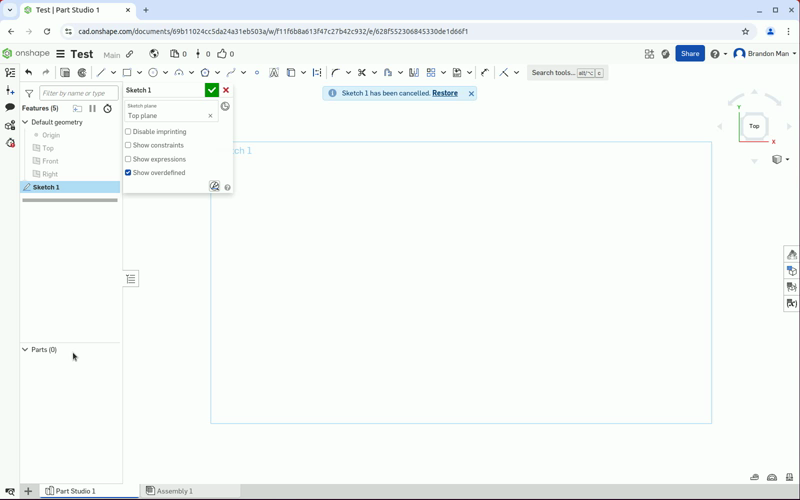
key(l)
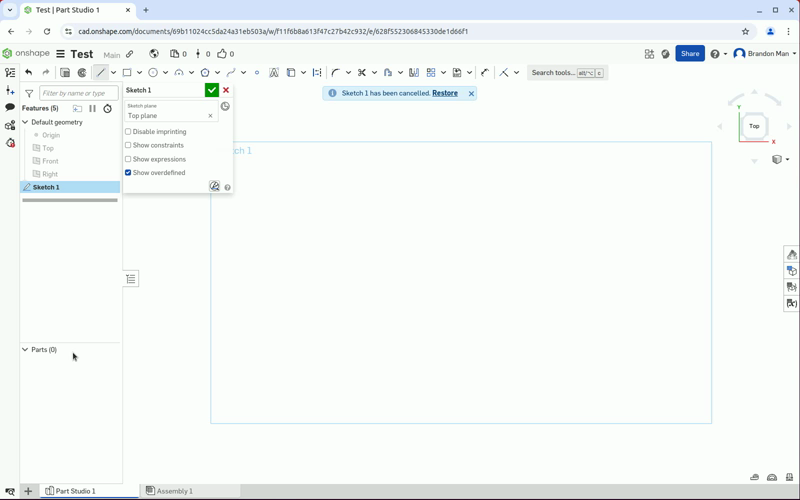
key_down(shift)
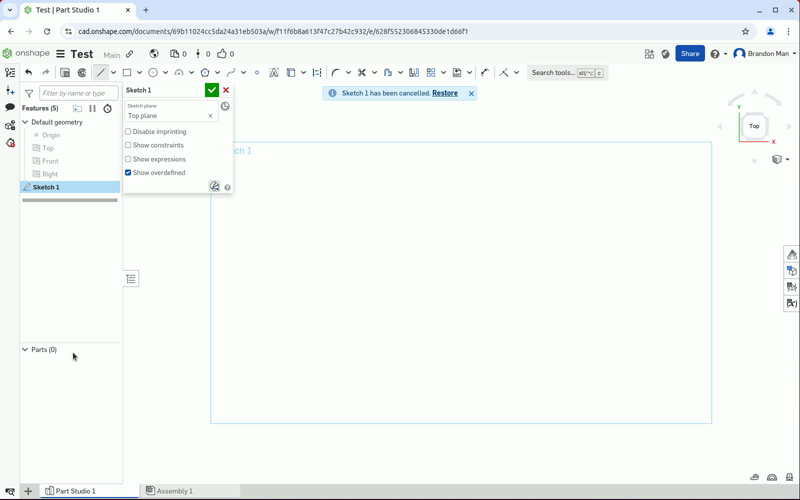
mouse_move(426, 305)
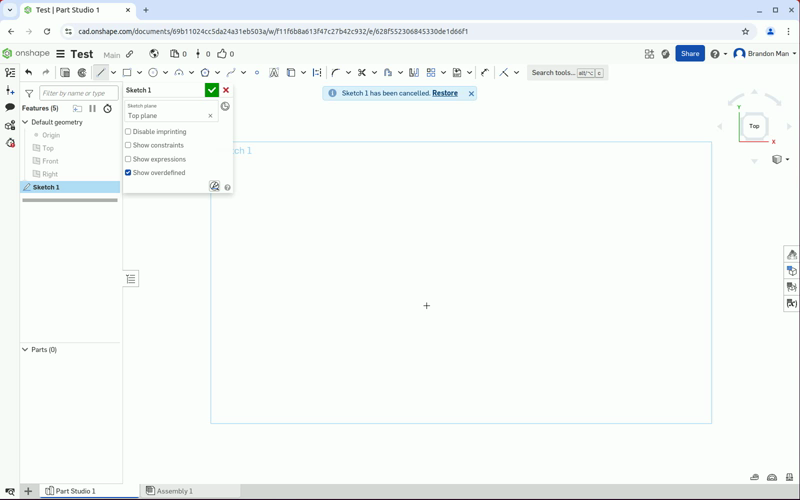
click(426, 305)
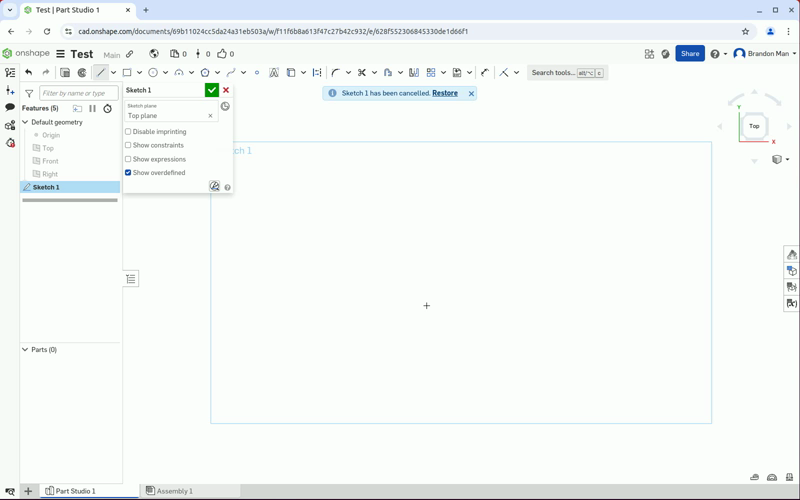
key_up(shift)
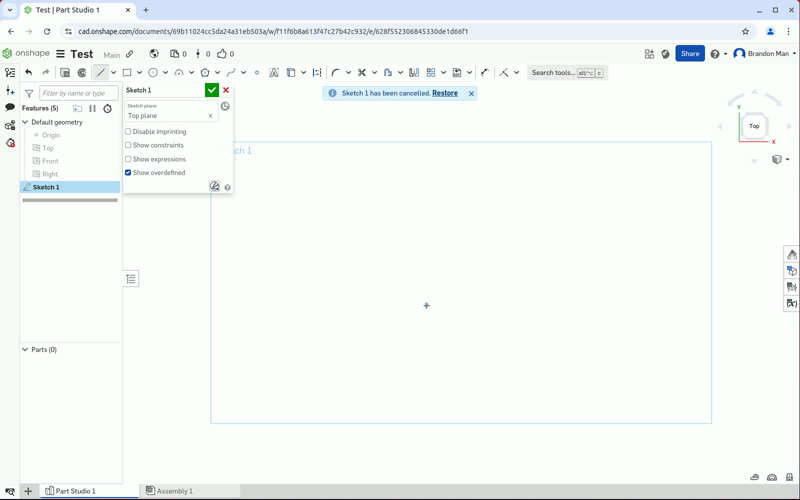
key_down(shift)
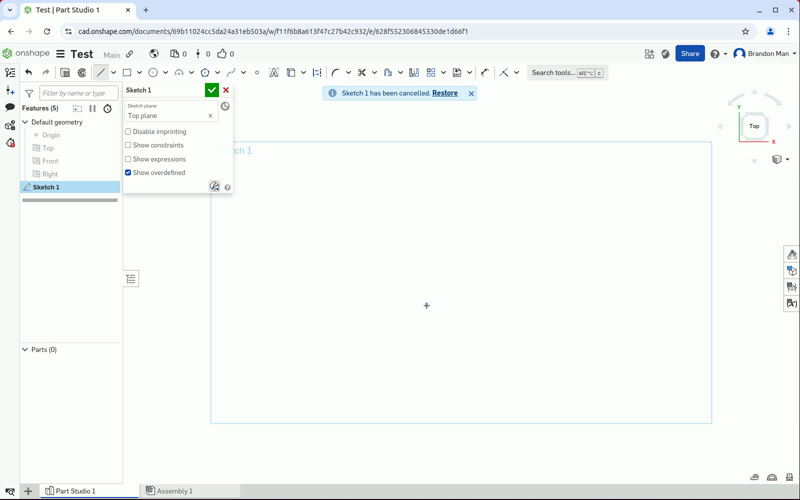
mouse_move(495, 305)
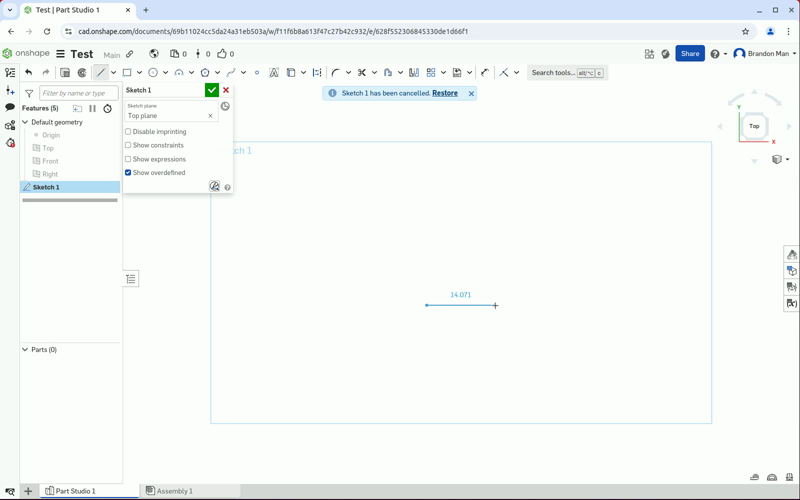
click(495, 305)
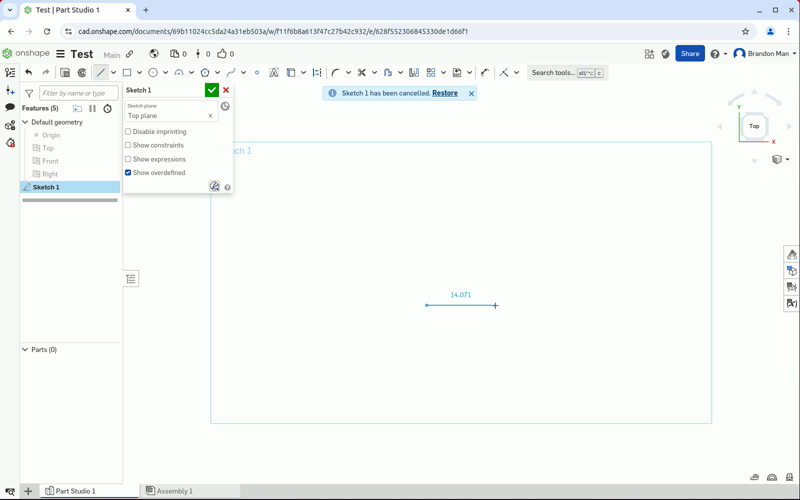
key_up(shift)
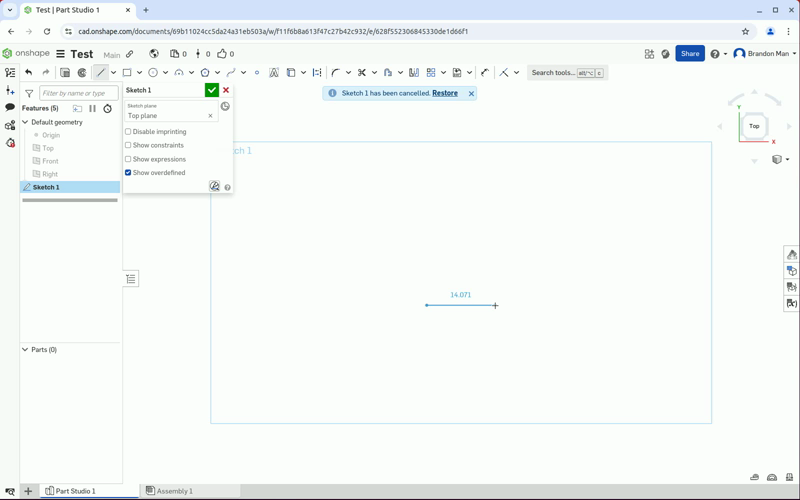
key_down(shift)
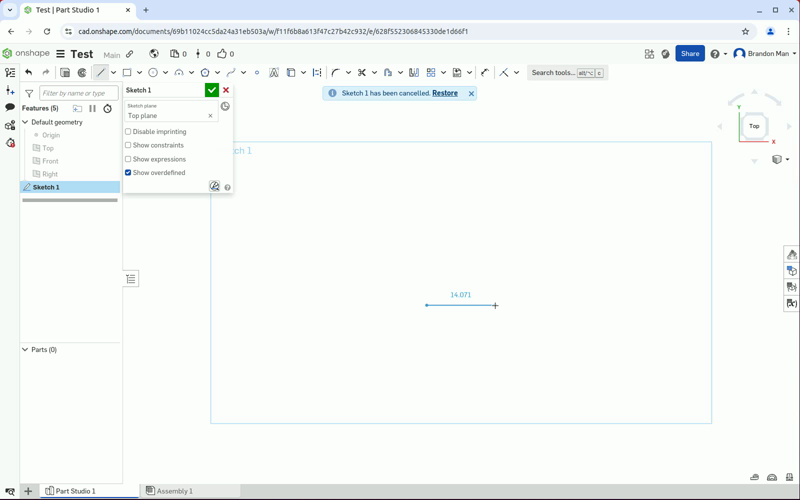
mouse_move(525, 305)
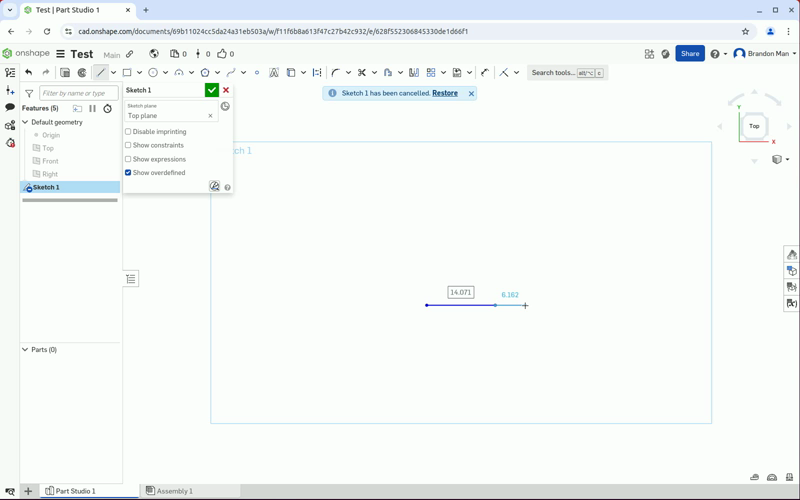
mouse_move(495, 259)
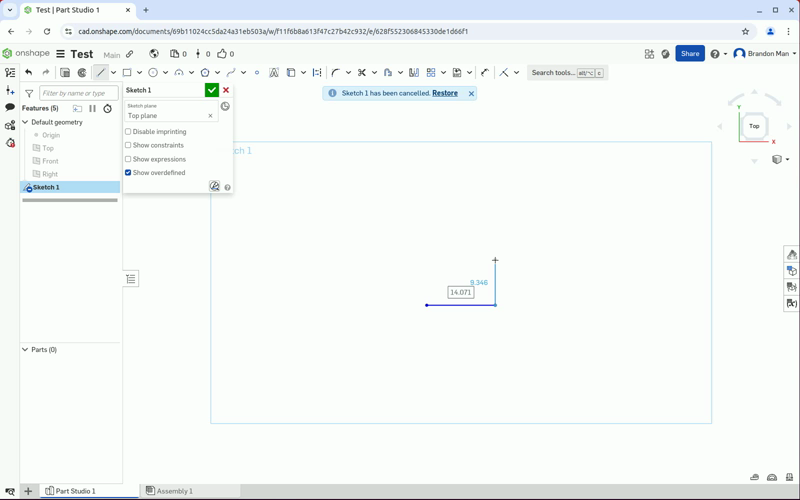
click(495, 259)
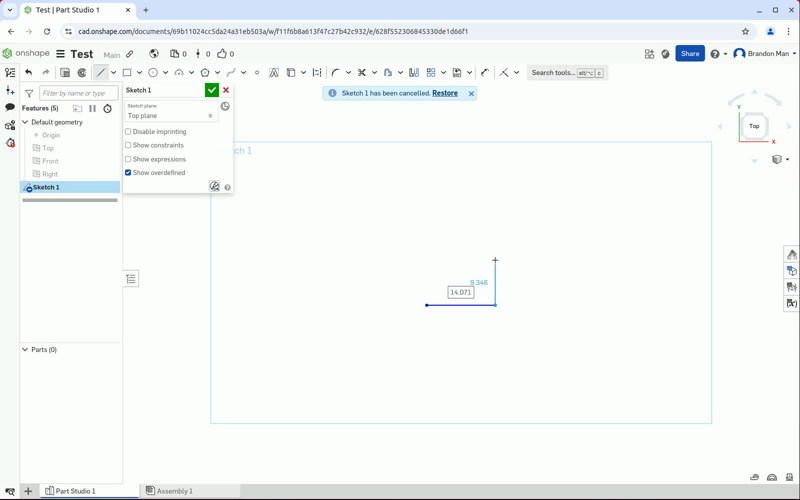
key_up(shift)
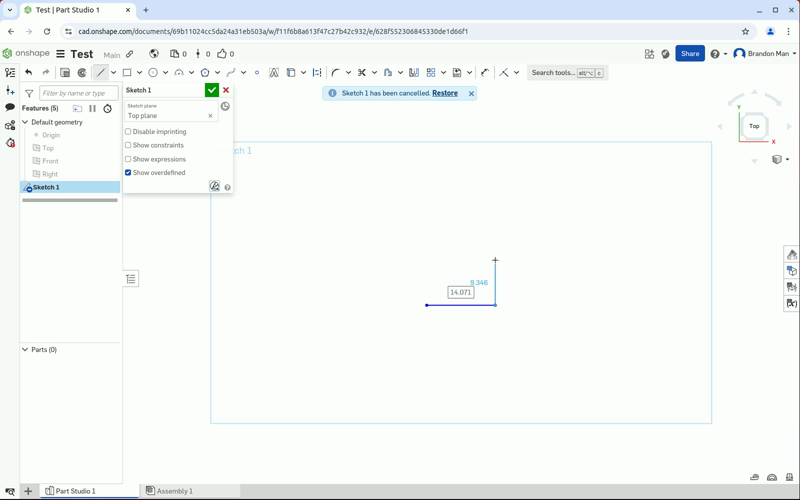
key_down(shift)
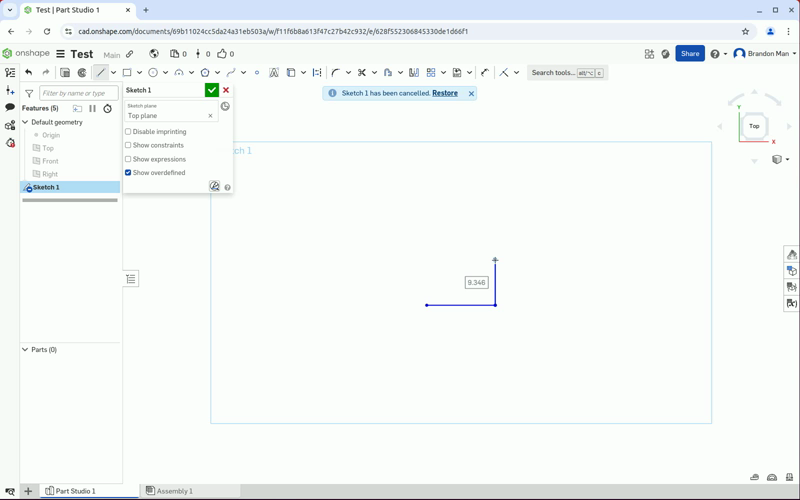
mouse_move(426, 259)
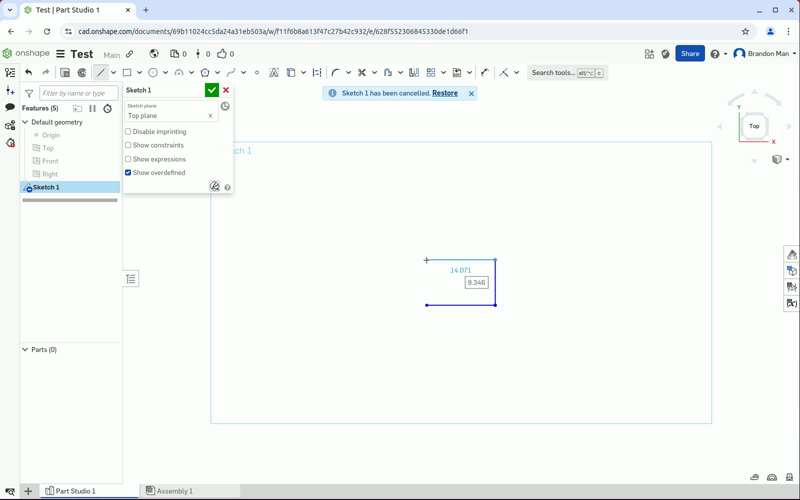
click(426, 259)
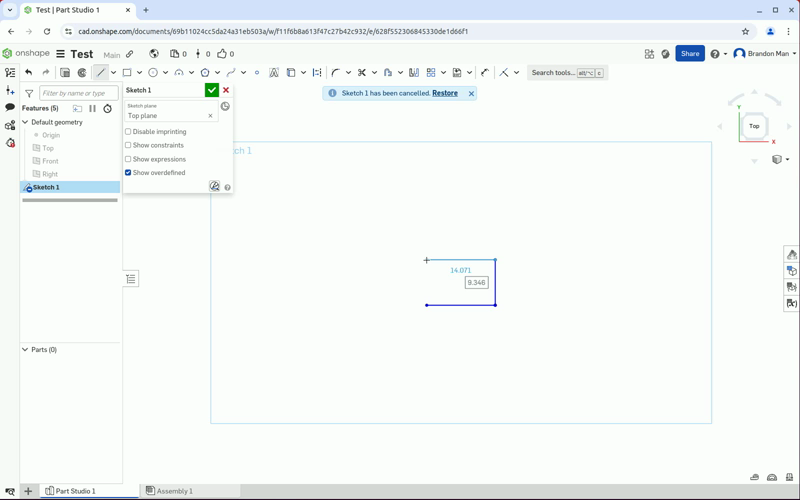
key_up(shift)
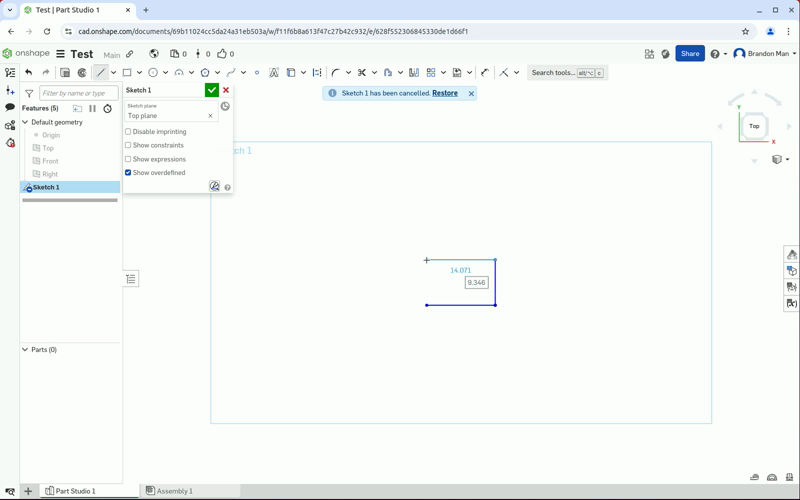
mouse_move(456, 259)
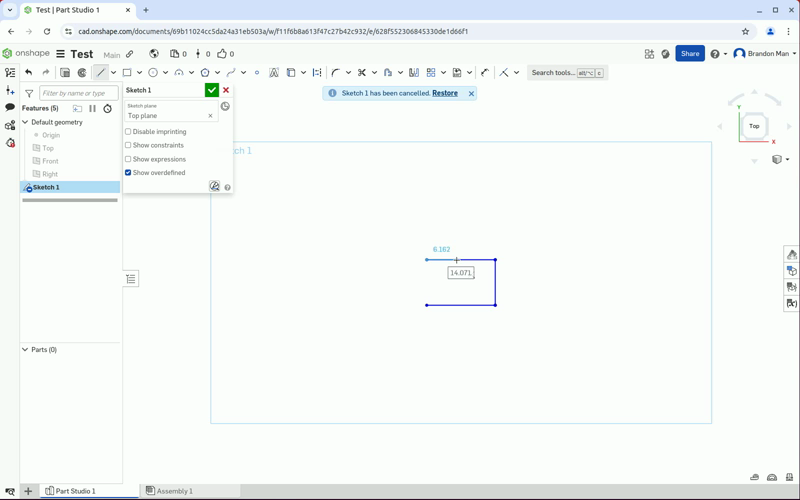
key_down(shift)
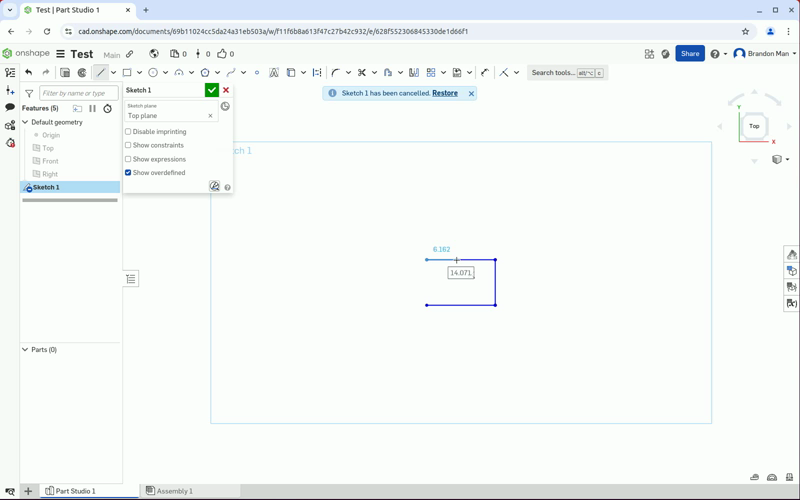
mouse_move(426, 305)
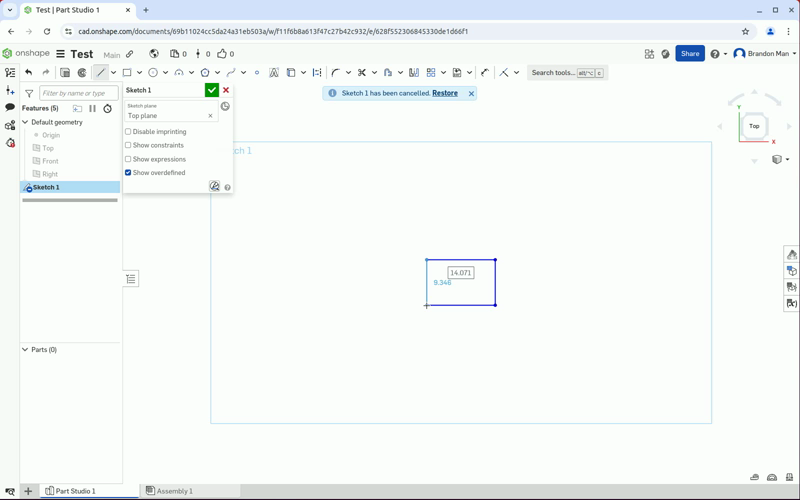
key_up(shift)
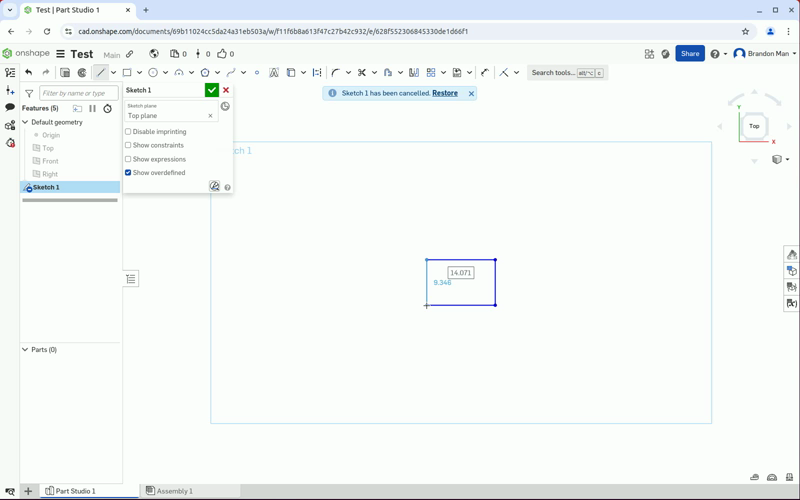
click(426, 305)
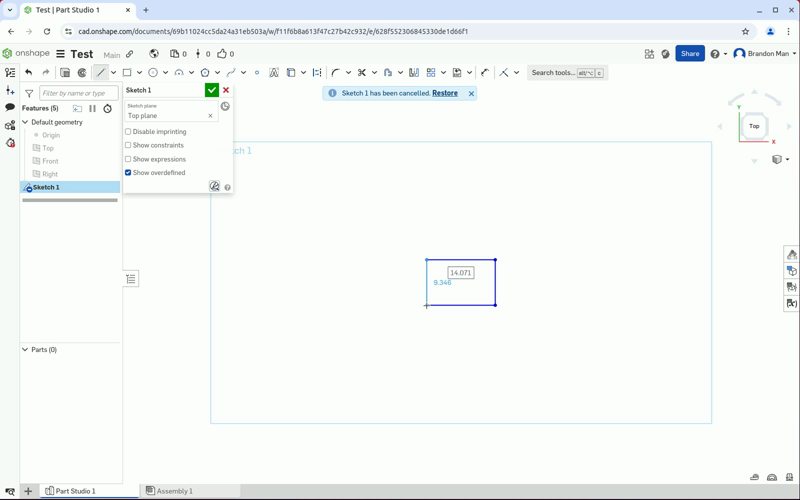
key(esc)
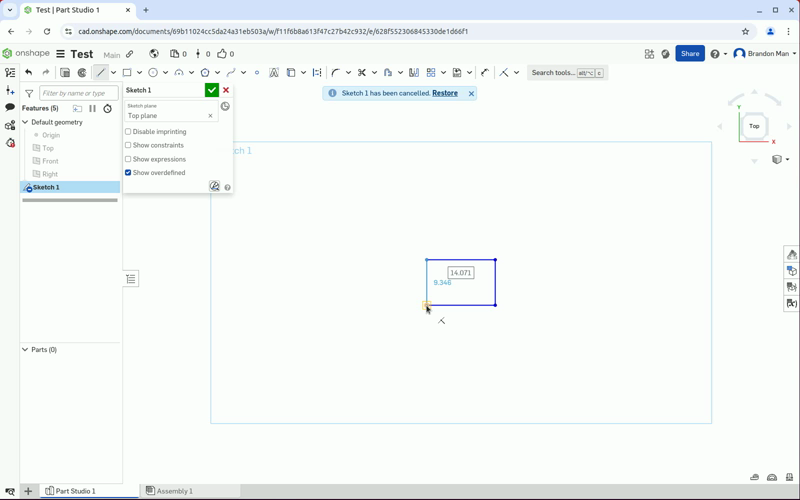
mouse_move(482, 282)
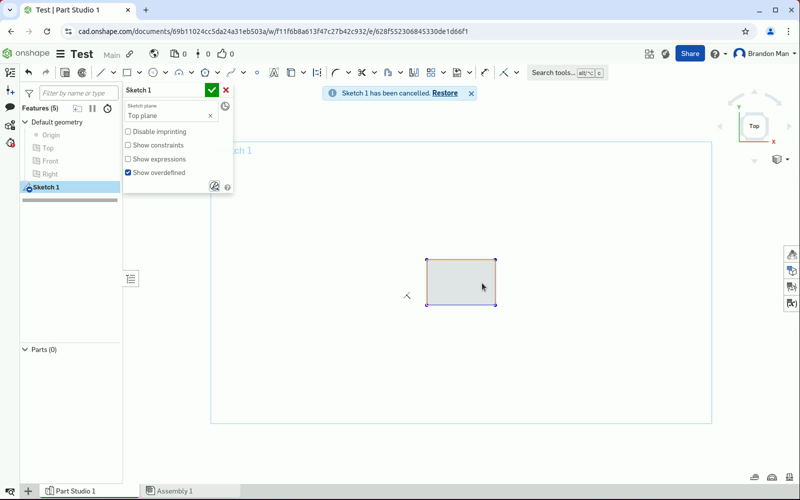
click(482, 282)
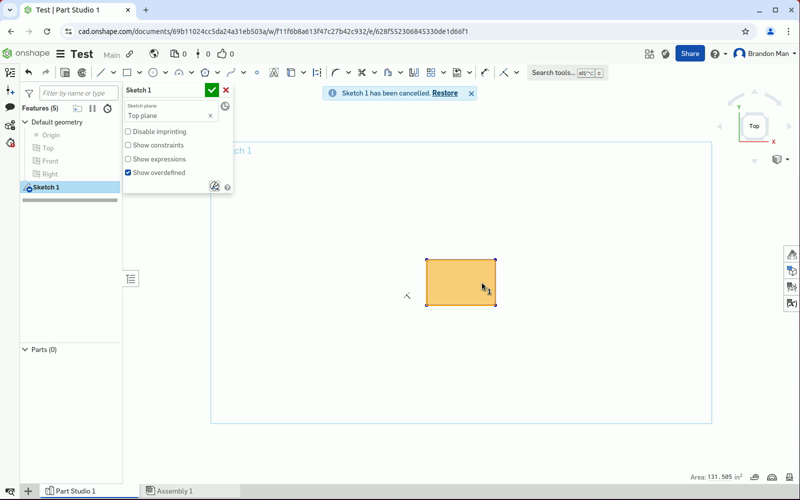
mouse_move(73, 352)
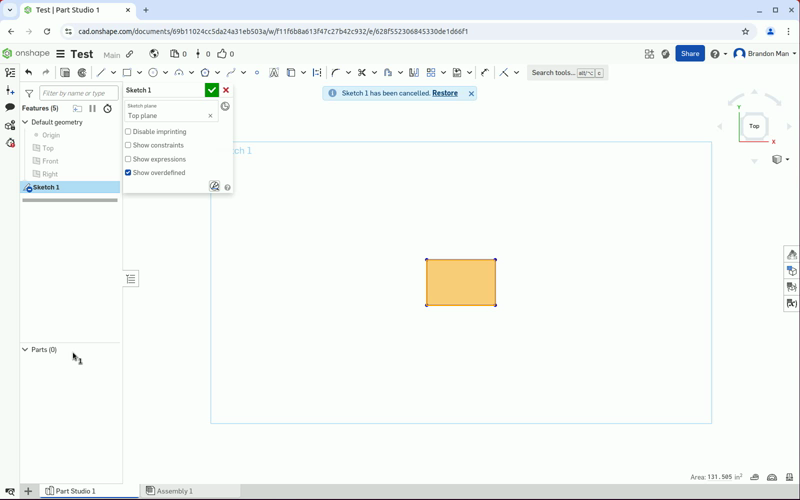
key(shift+y)
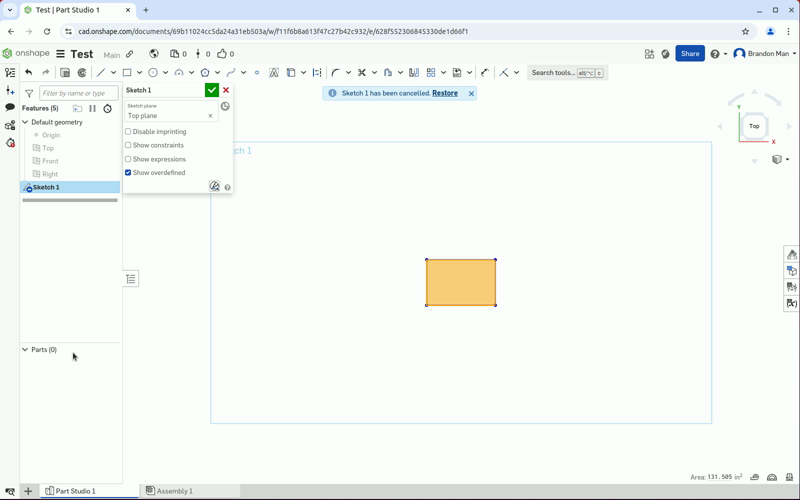
key(shift+e)
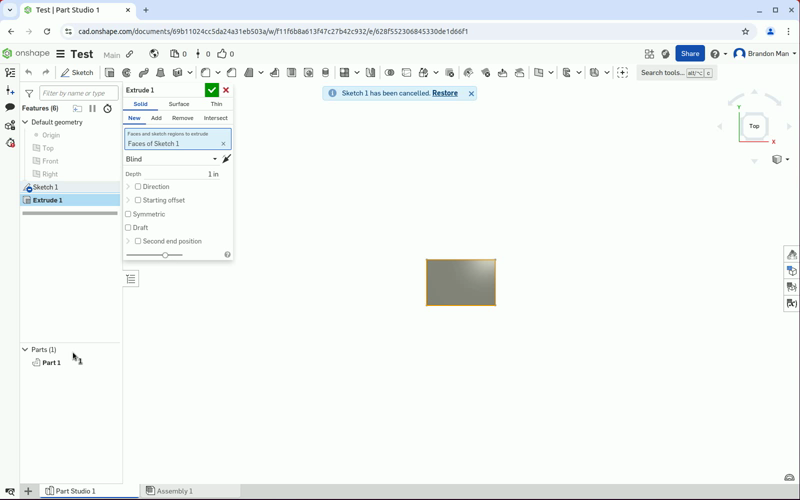
mouse_move(143, 106)
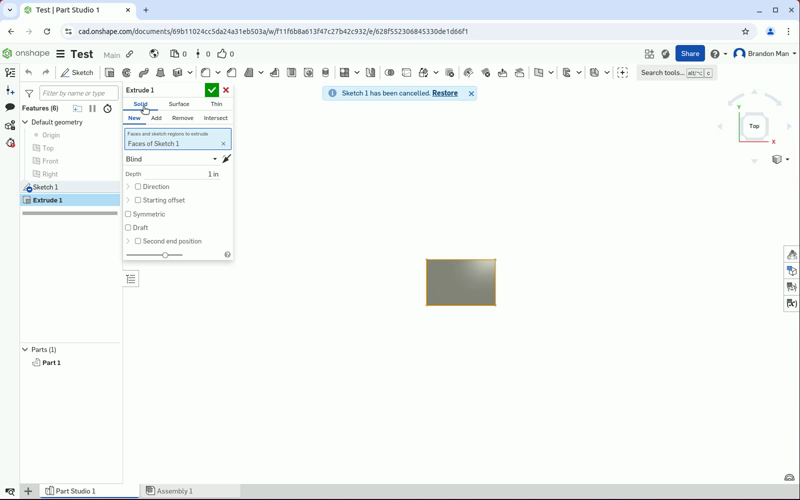
click(143, 106)
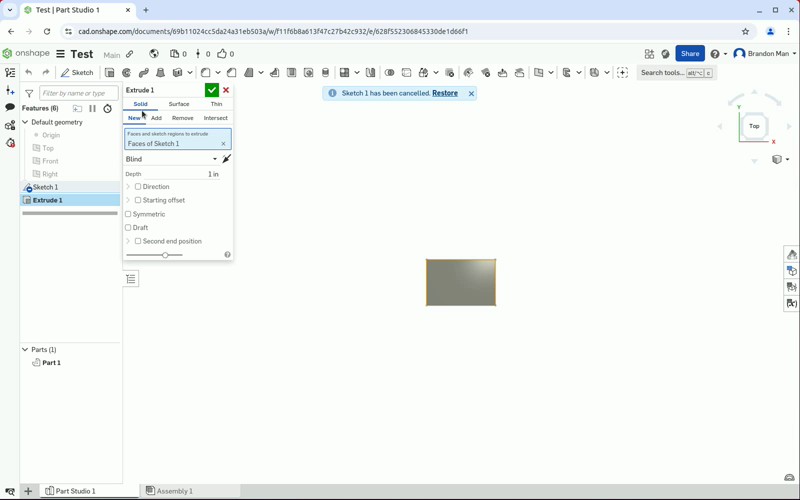
mouse_move(137, 120)
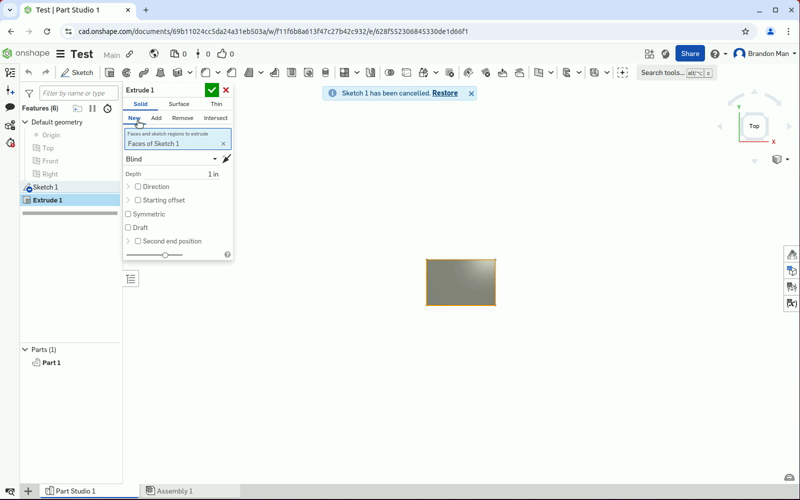
click(137, 120)
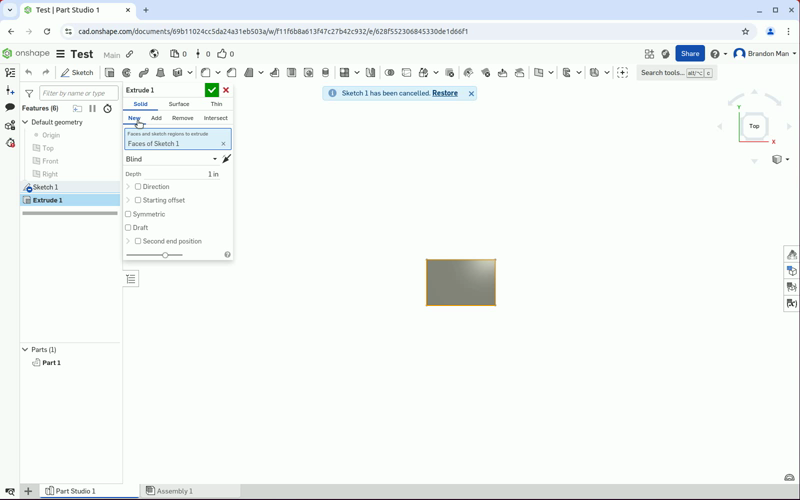
key(tab, 4)
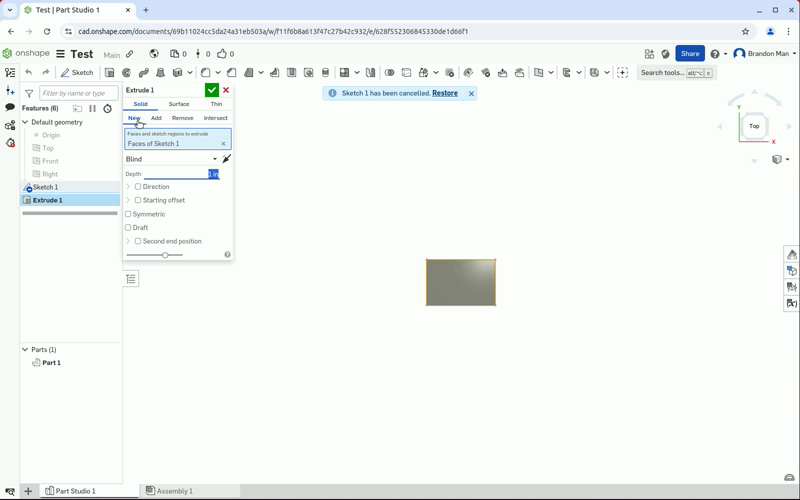
text(23.108)
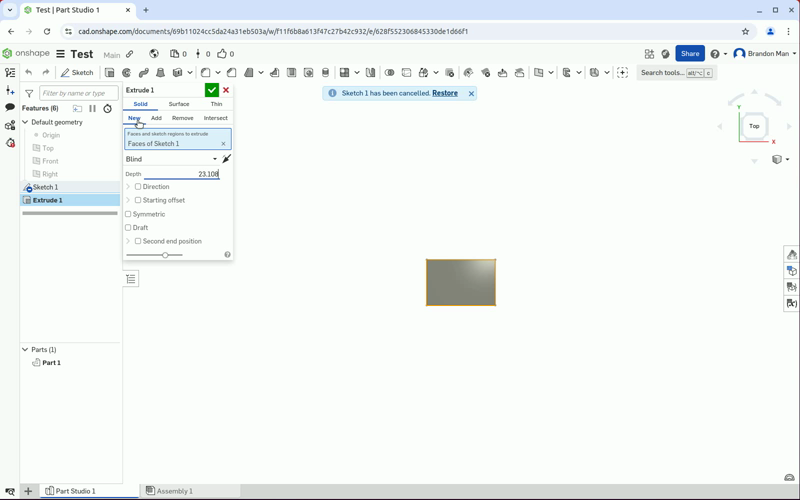
key(enter)
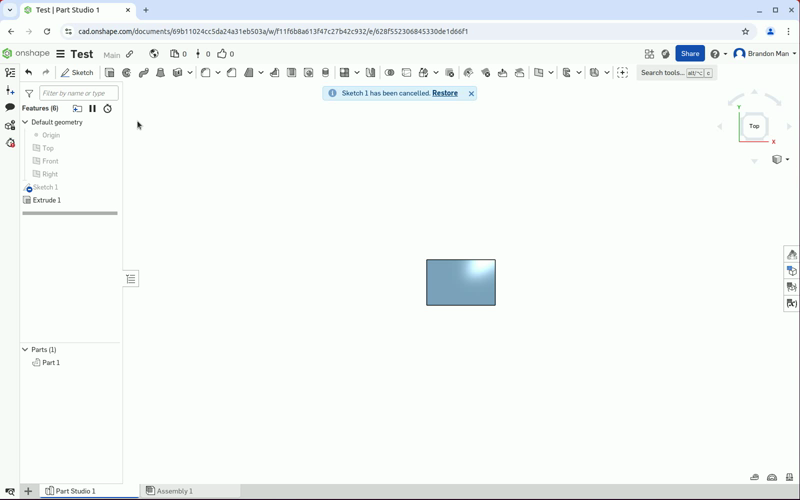
key(shift+h)
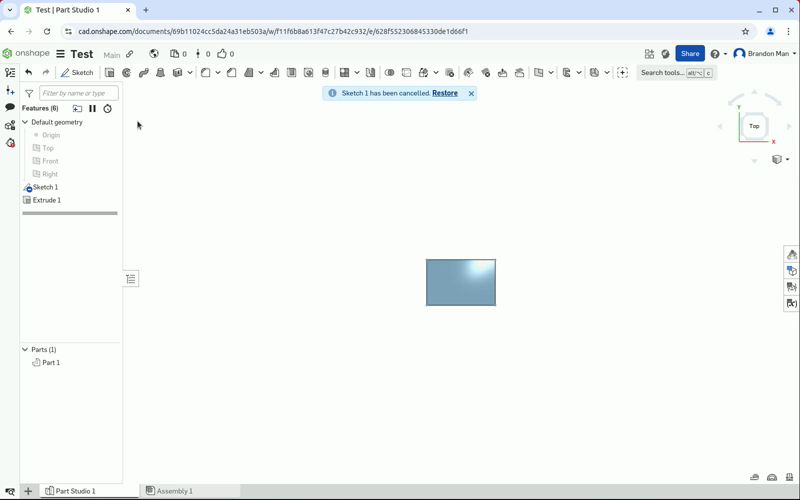
key(shift+h)
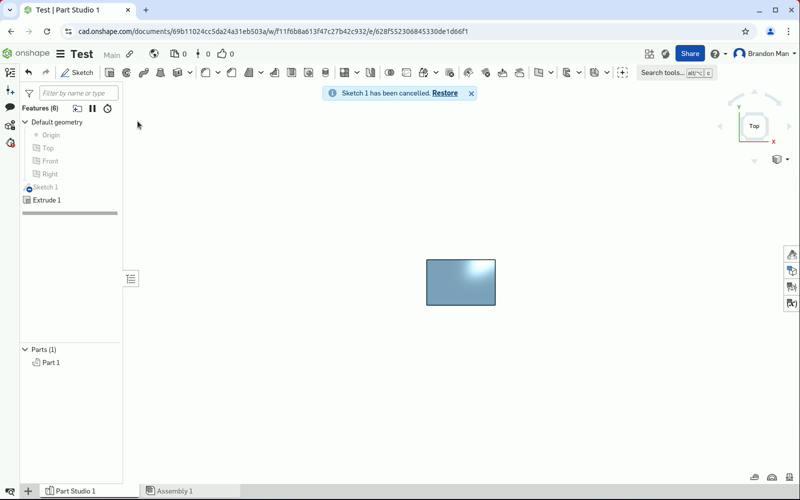
mouse_move(73, 189)
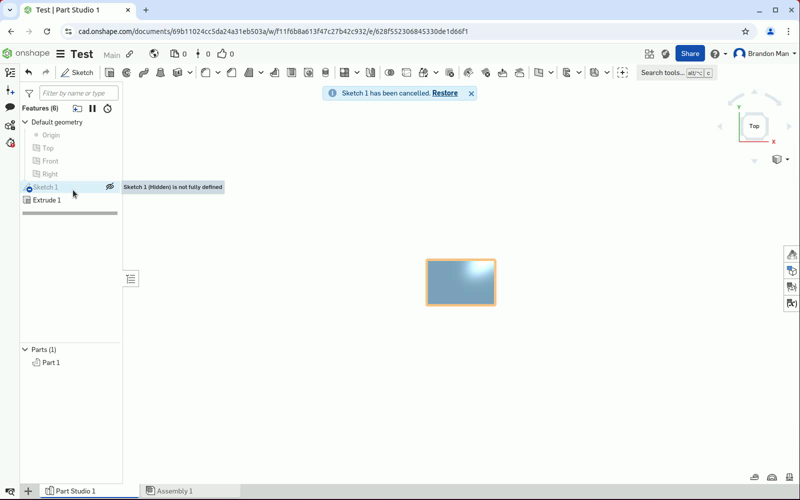
click(73, 189)
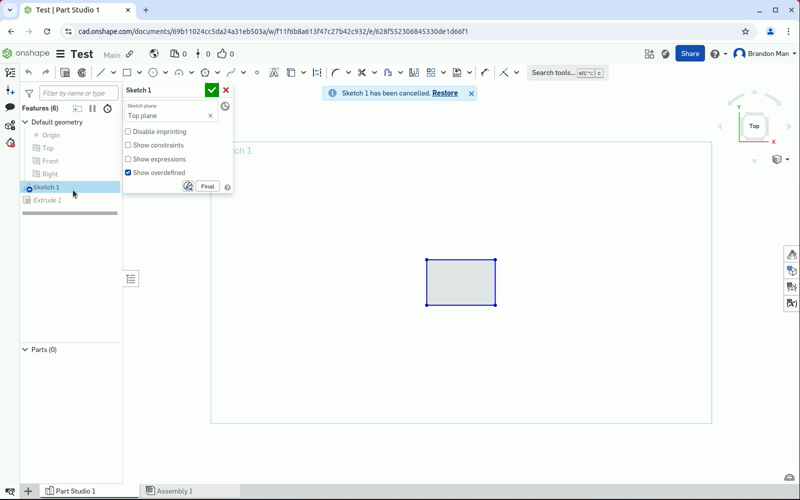
mouse_move(229, 92)
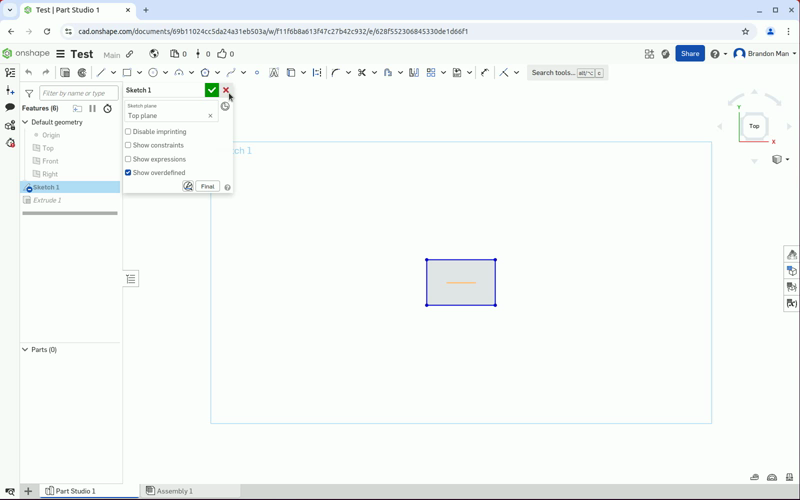
click(229, 92)
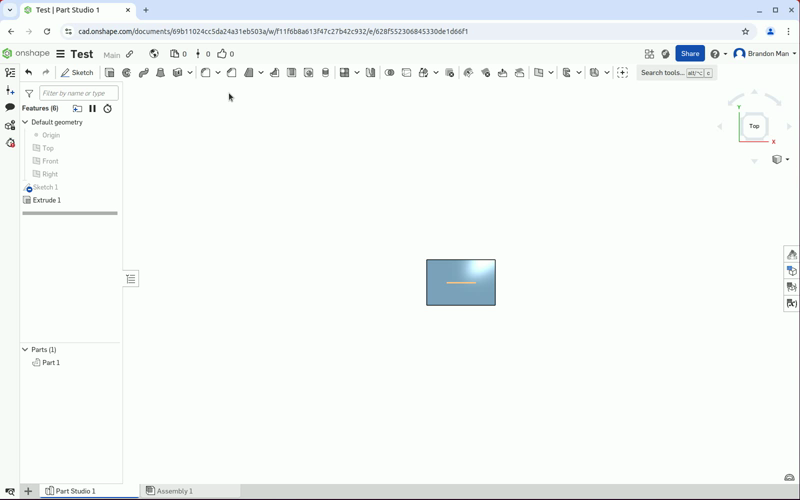
mouse_move(73, 352)
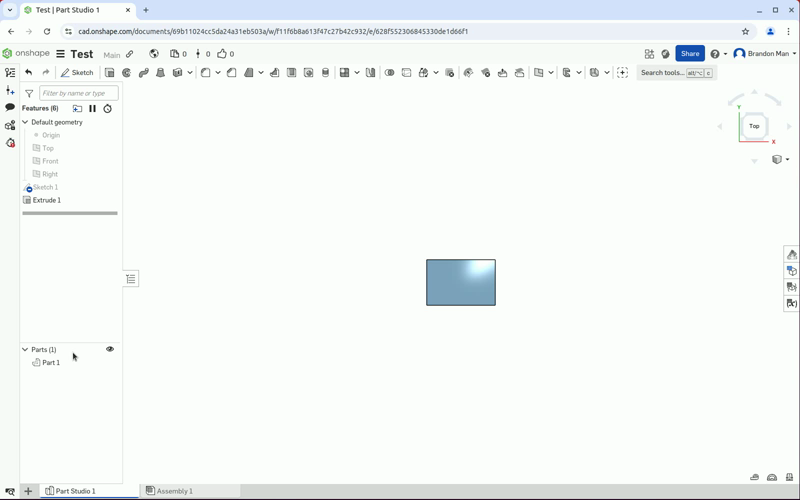
key(y)
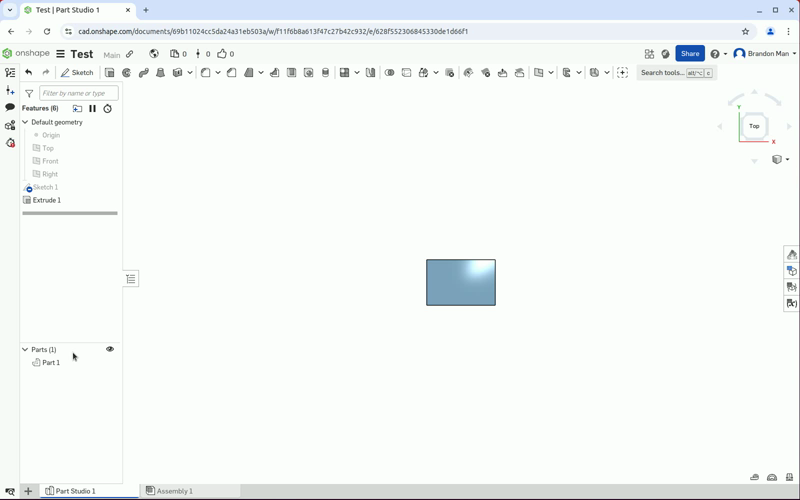
key(shift+p)
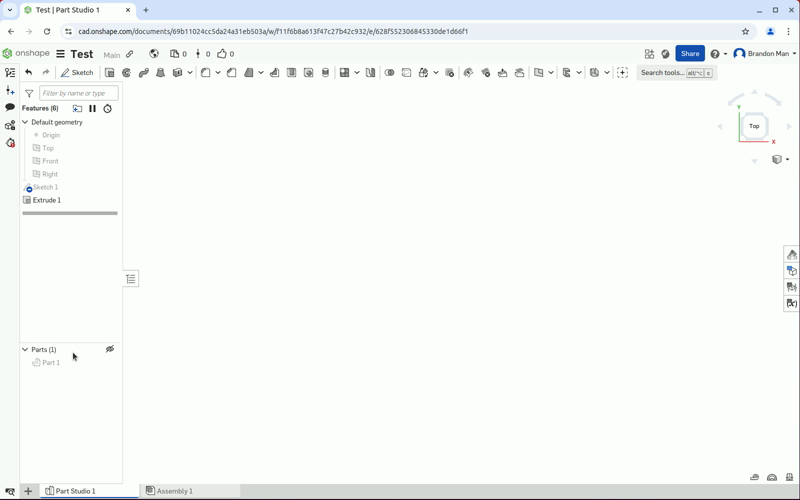
key(space)
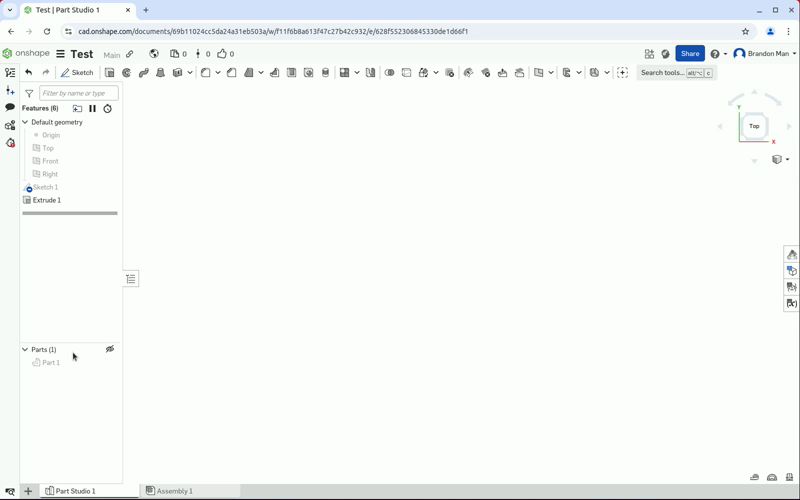
key_down(shift)
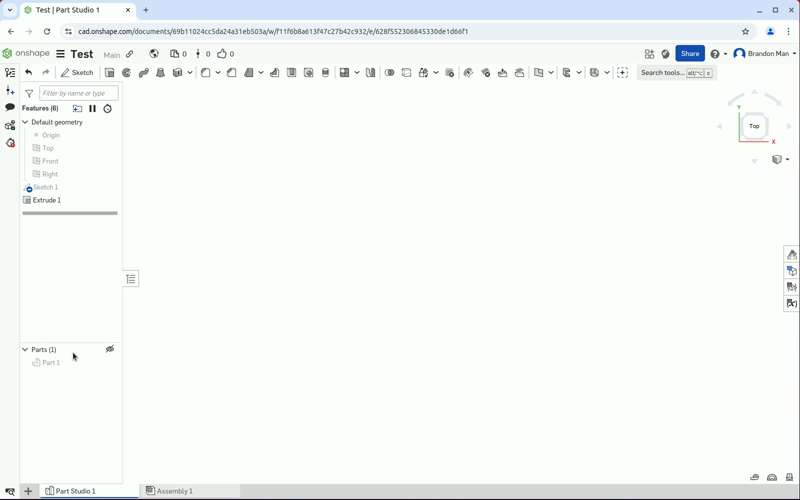
key(up)
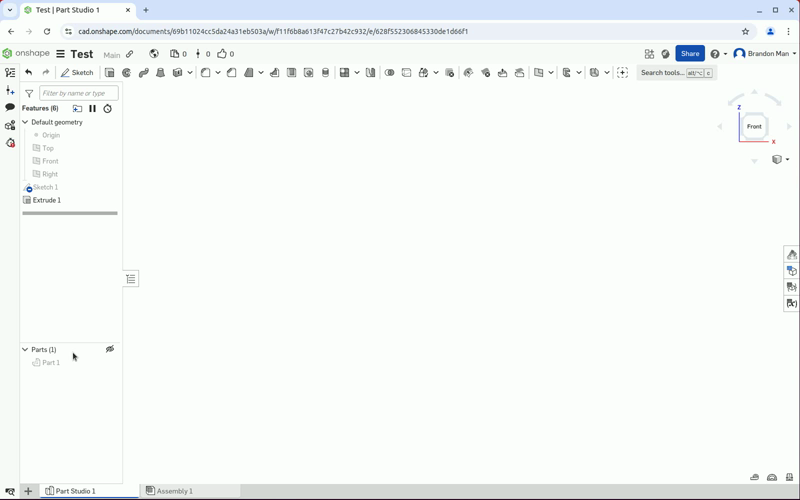
key_up(shift)
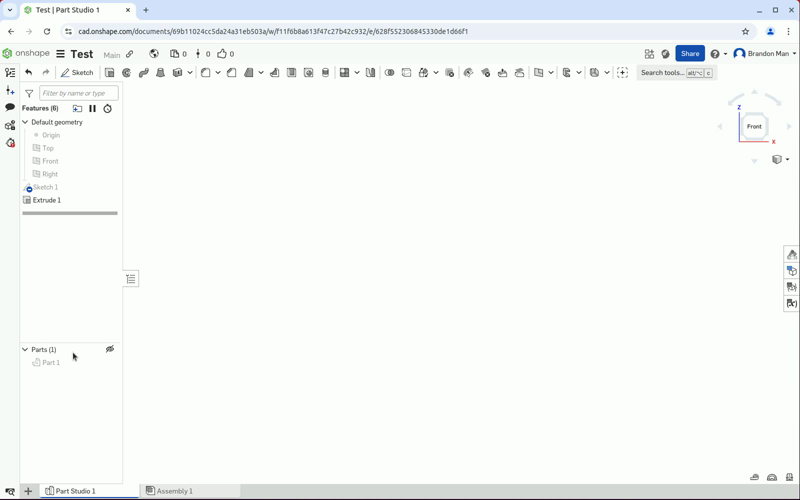
mouse_move(73, 352)
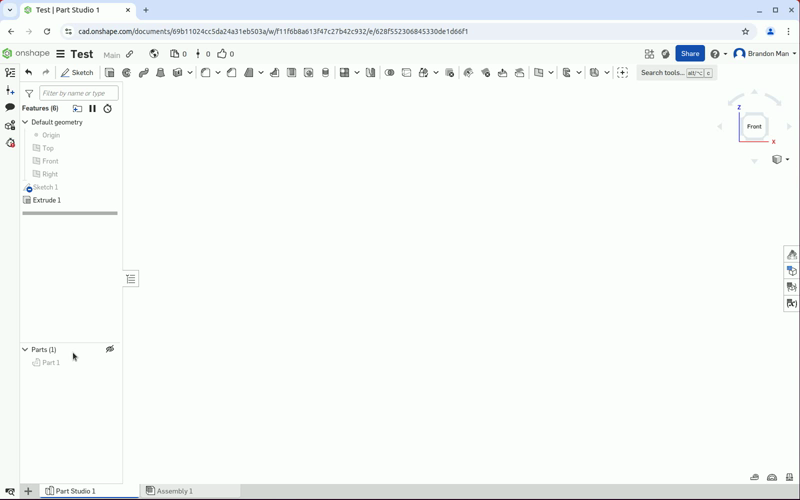
key(shift+y)
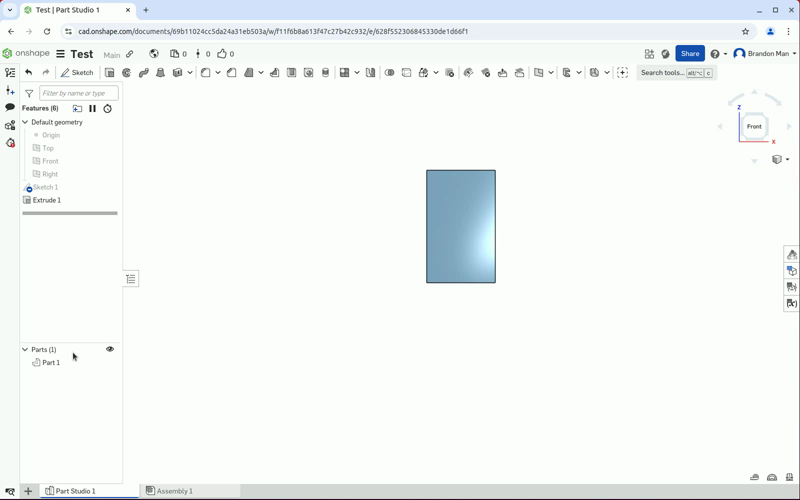
mouse_move(541, 75)
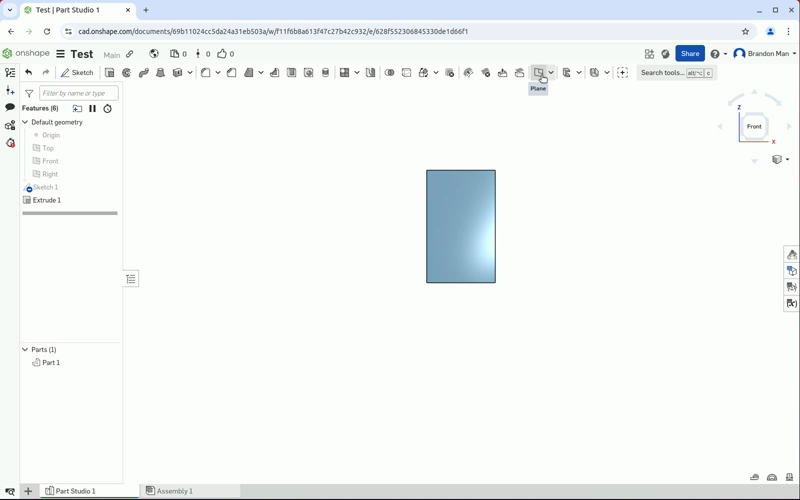
click(541, 75)
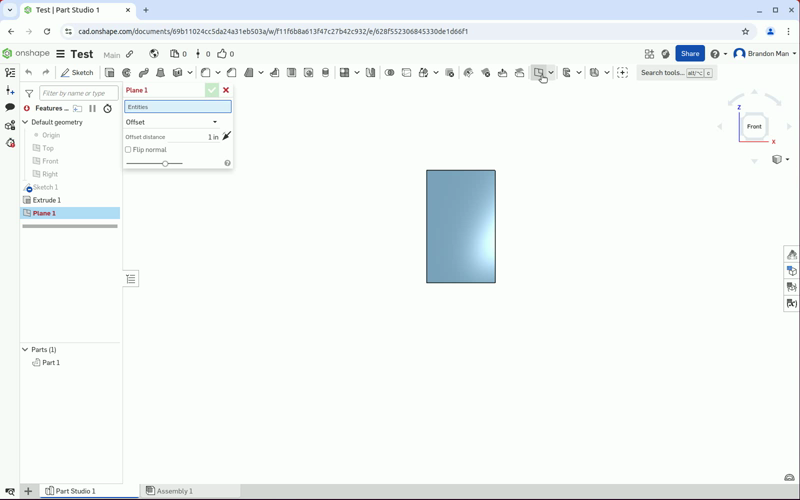
mouse_move(73, 163)
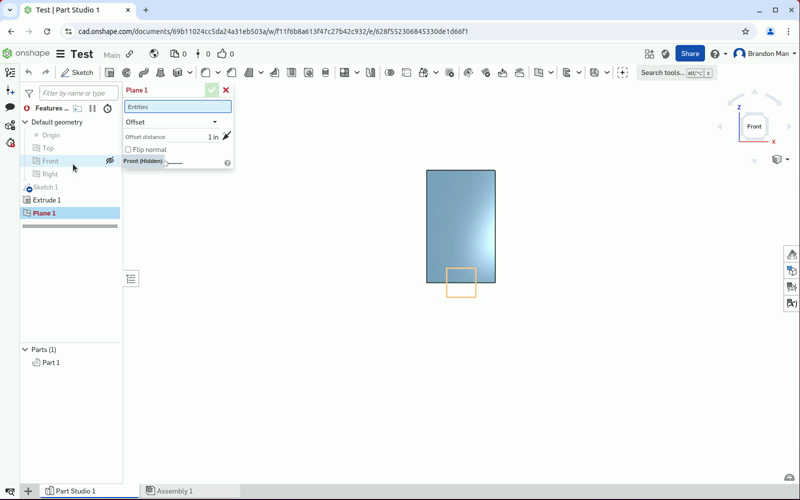
click(73, 163)
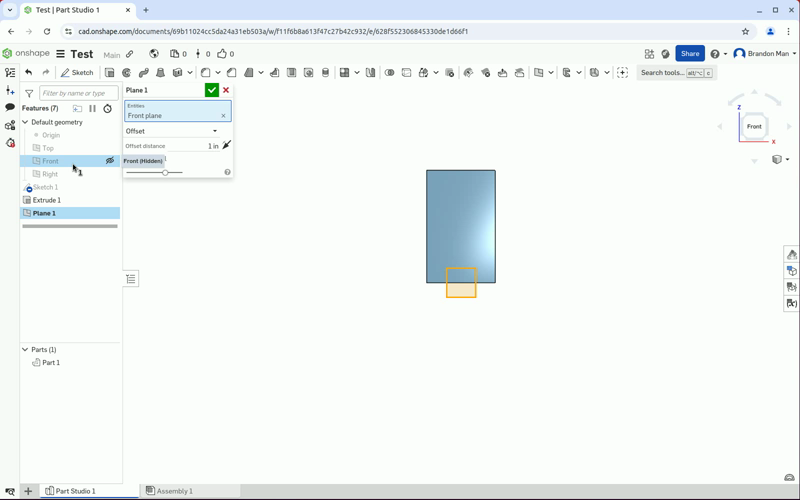
key(tab, 2)
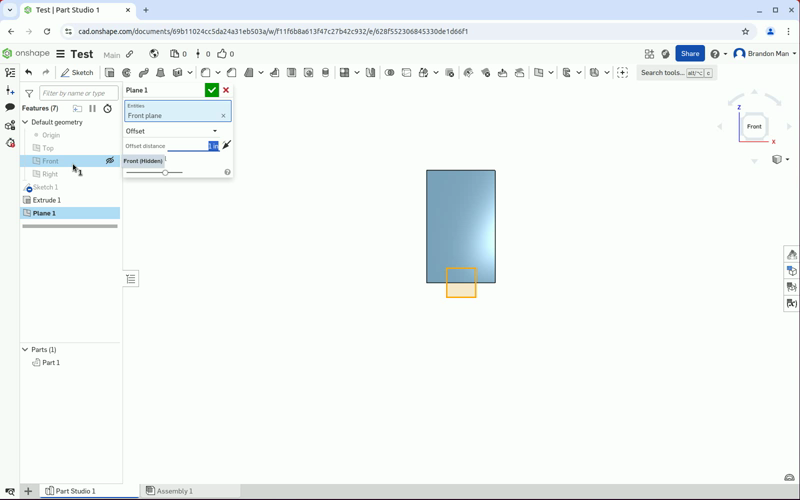
text(4.56)
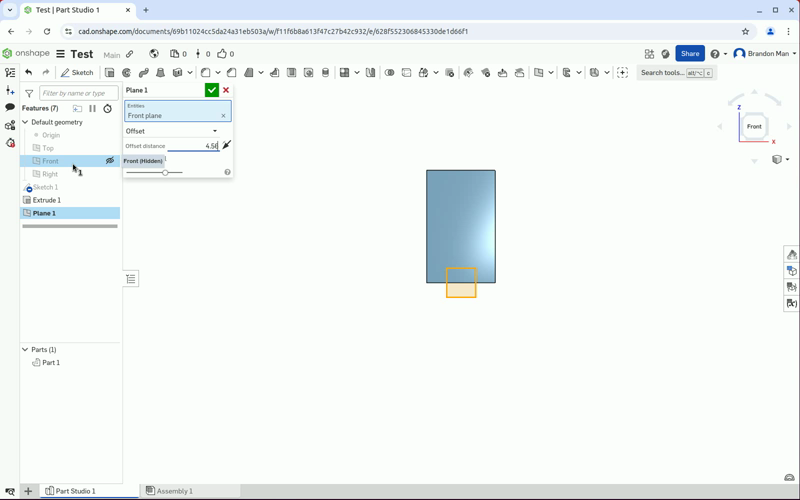
key(enter, 2)
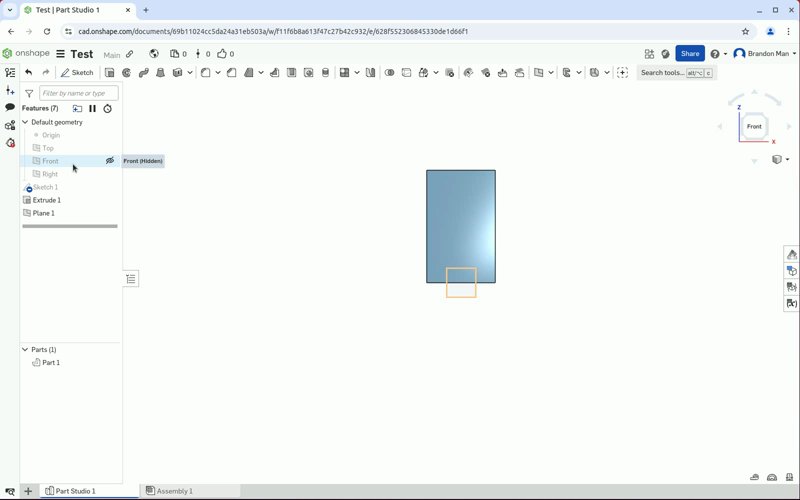
key(shift+s)
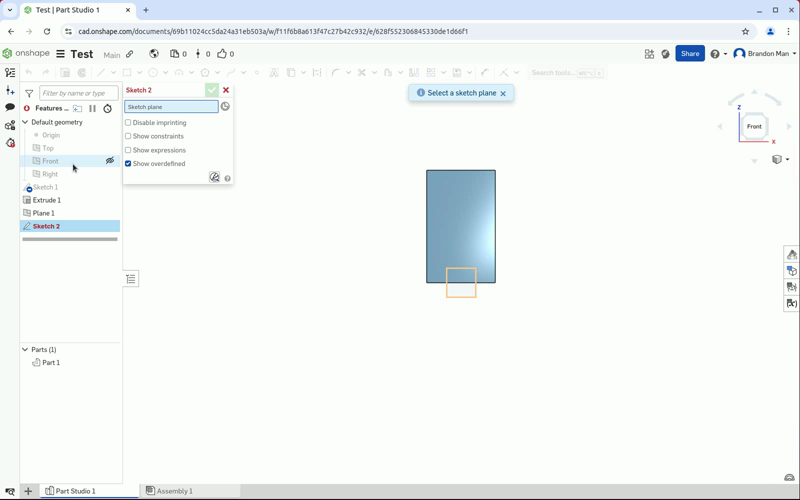
mouse_move(73, 215)
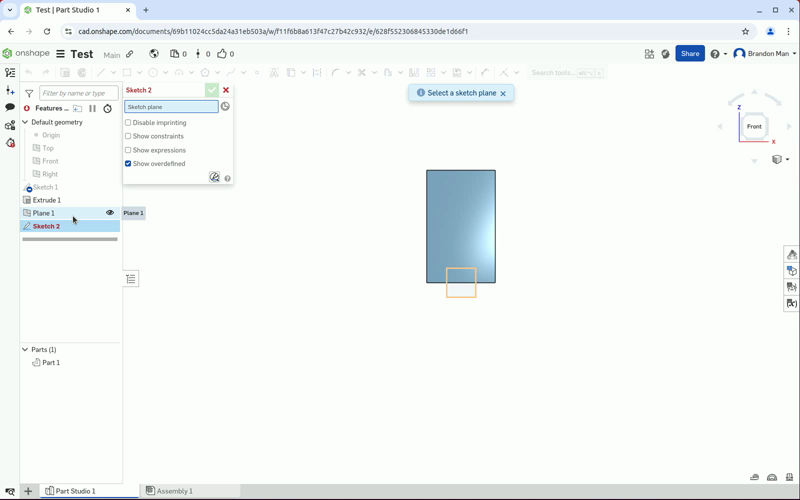
click(73, 215)
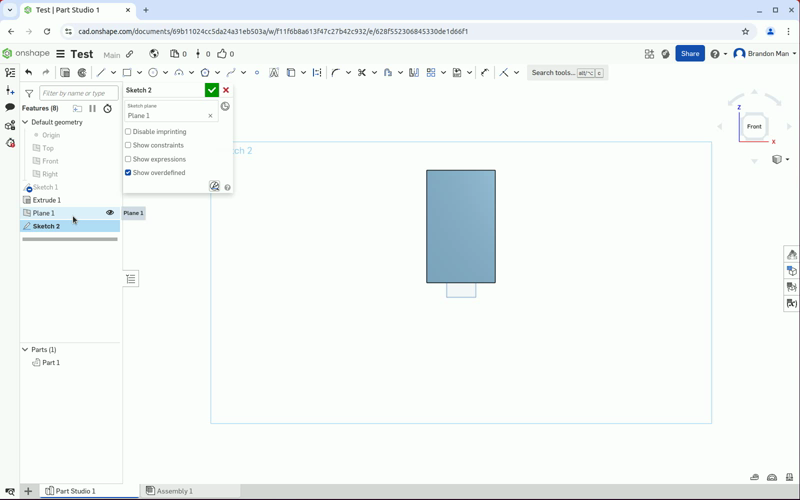
mouse_move(73, 352)
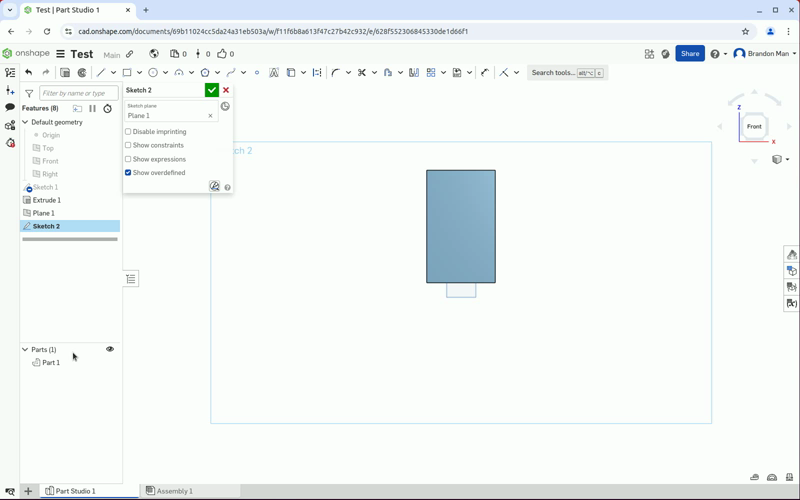
key(y)
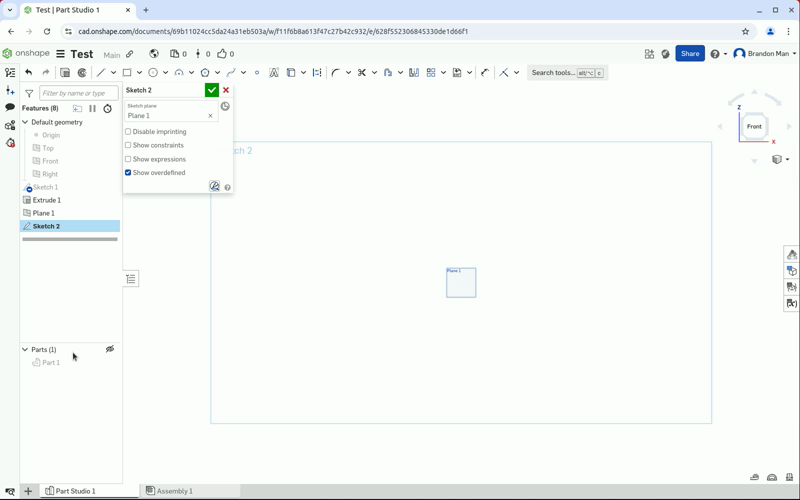
key(c)
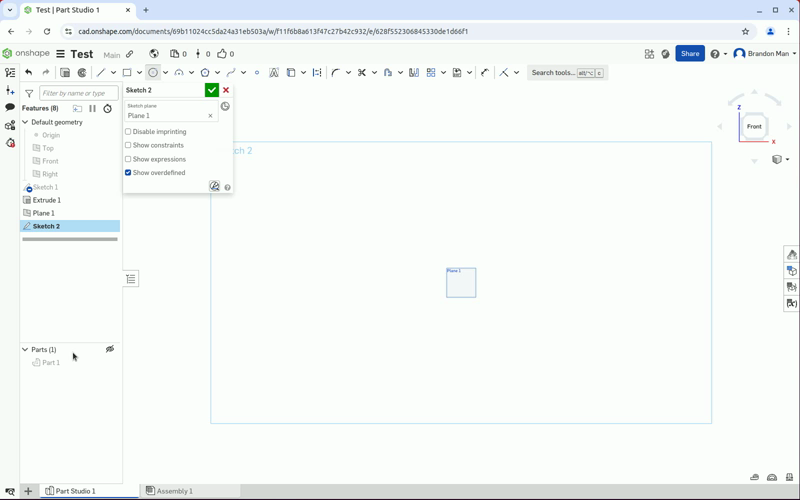
key_down(shift)
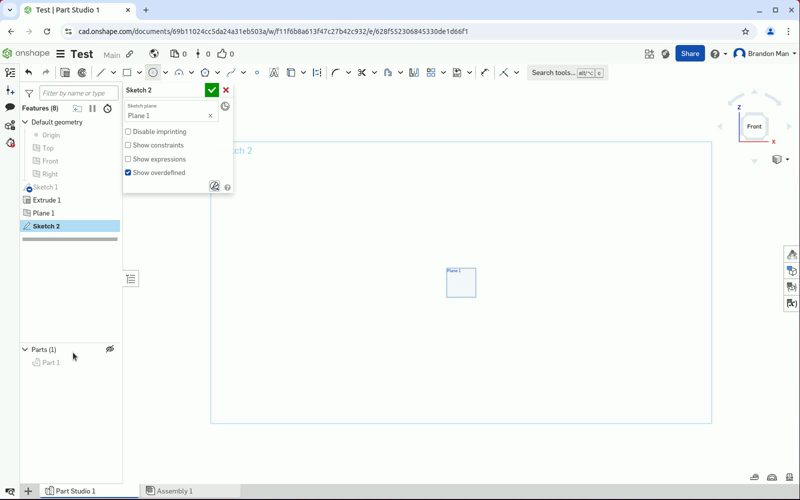
mouse_move(461, 204)
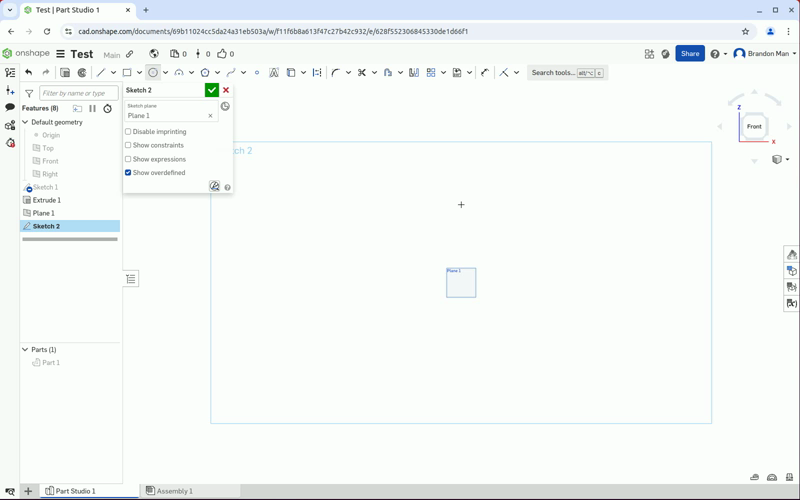
click(461, 204)
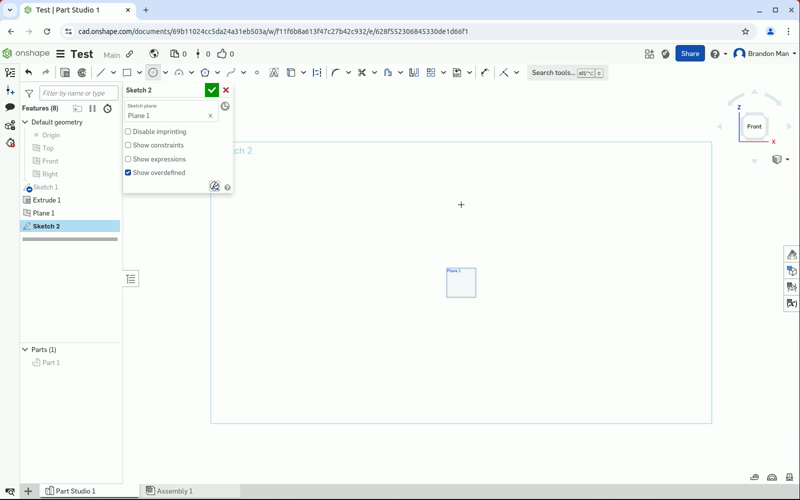
key_up(shift)
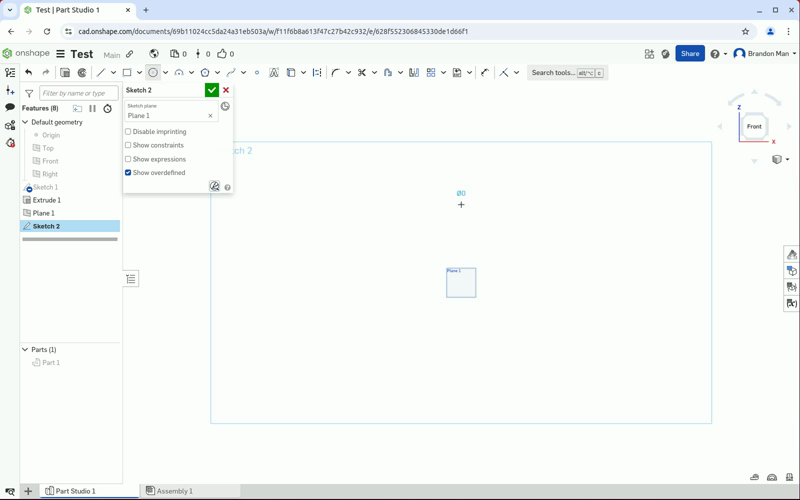
mouse_move(484, 204)
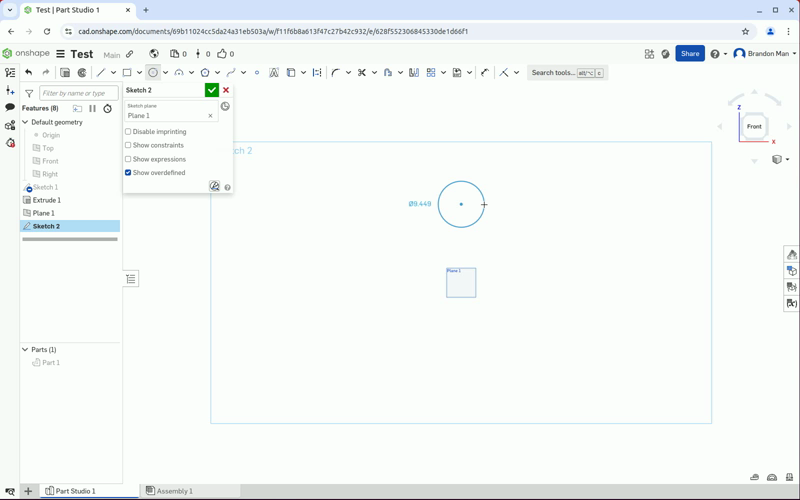
click(484, 204)
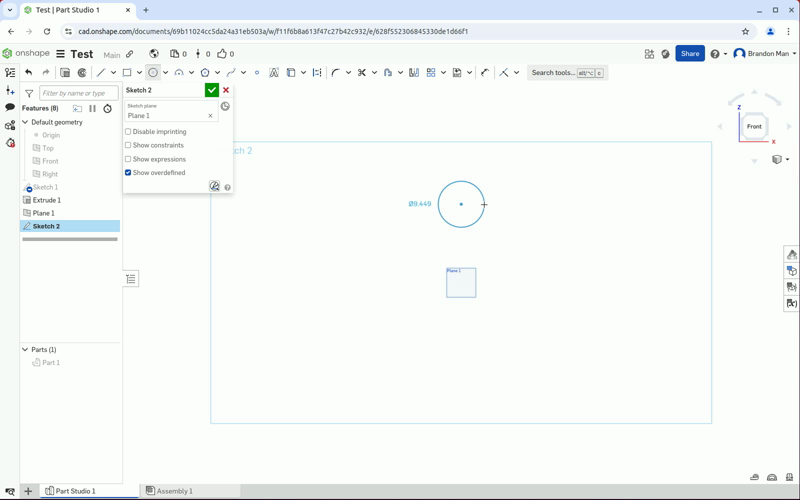
key(esc)
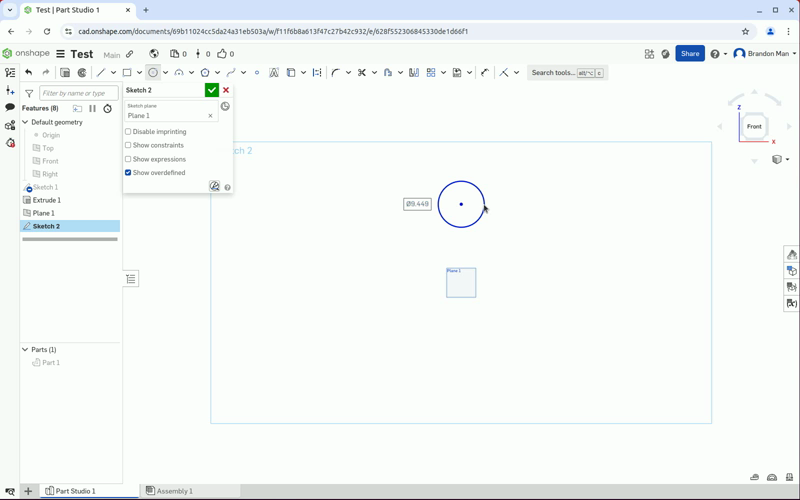
mouse_move(462, 212)
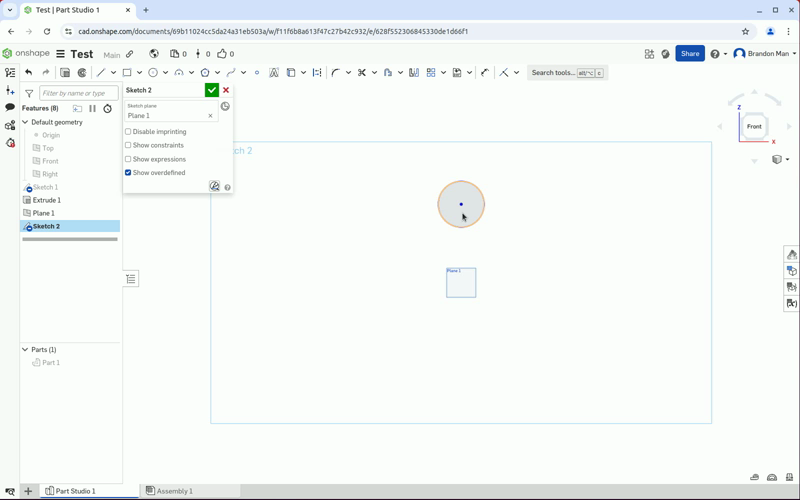
scroll(6)
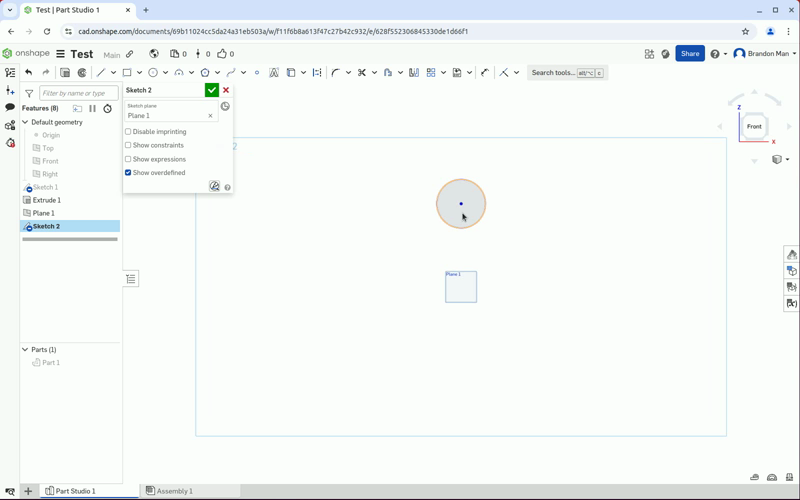
scroll(6)
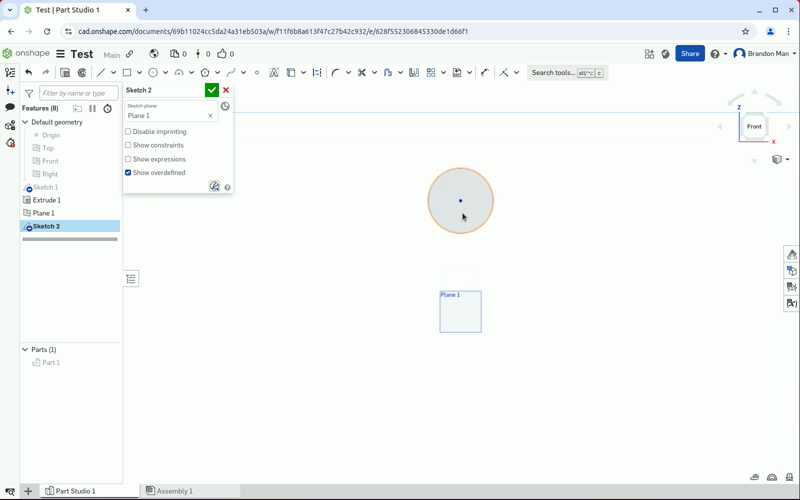
scroll(6)
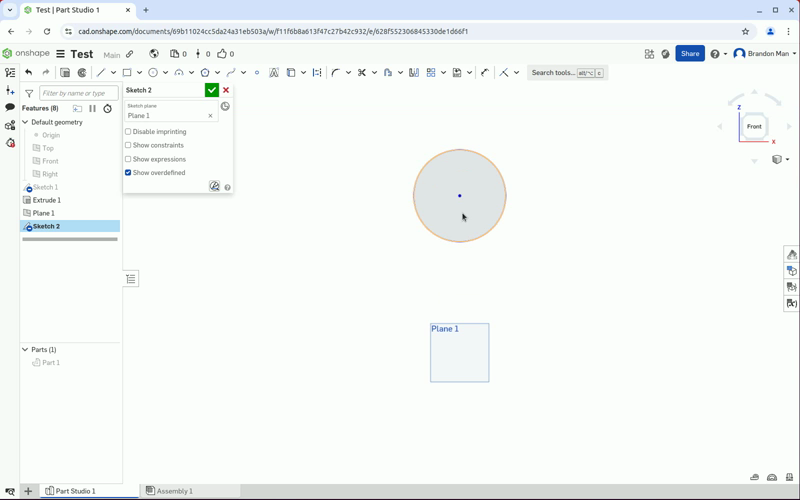
scroll(6)
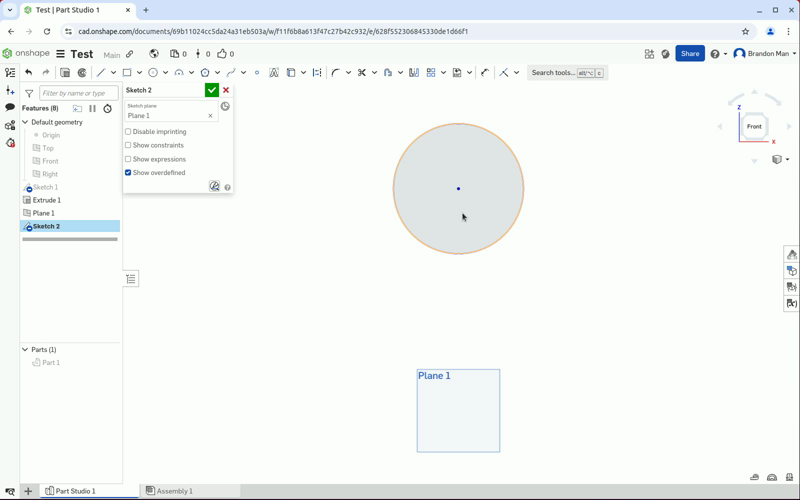
scroll(6)
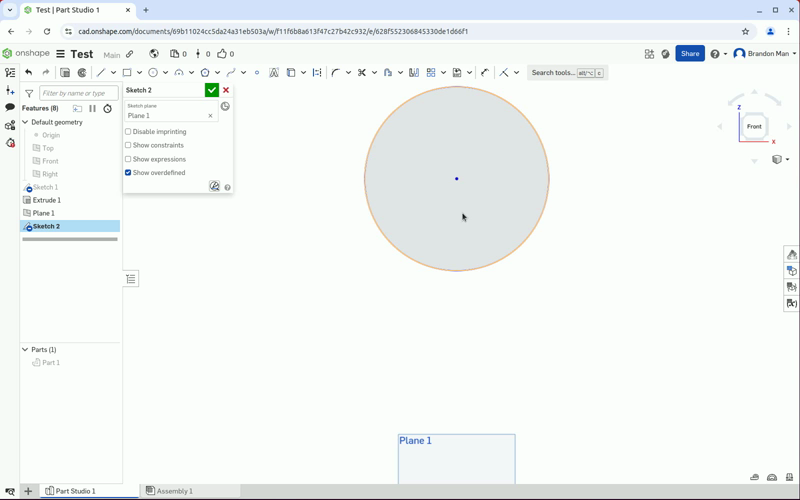
scroll(6)
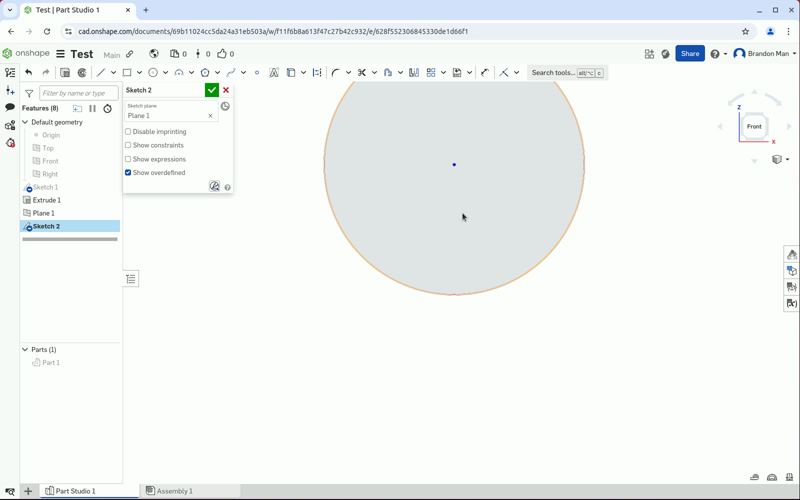
scroll(6)
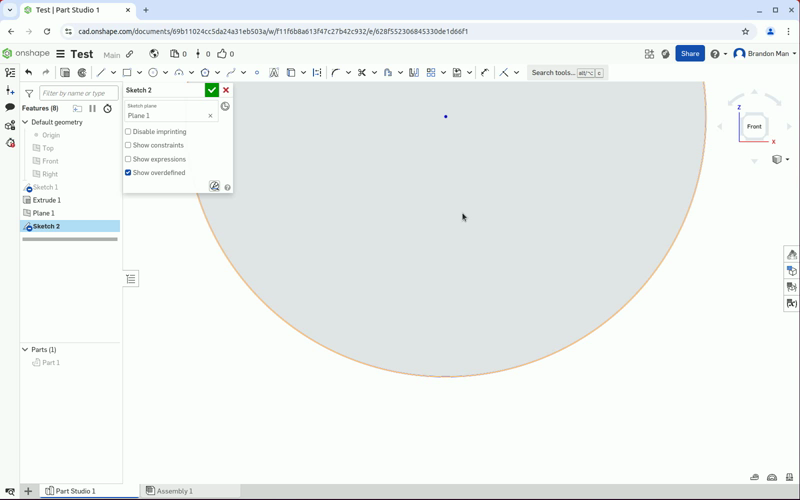
click(462, 212)
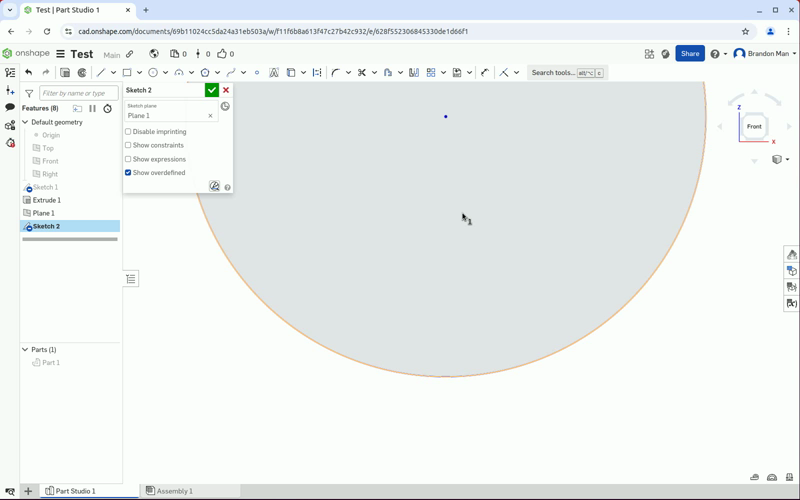
scroll(-6)
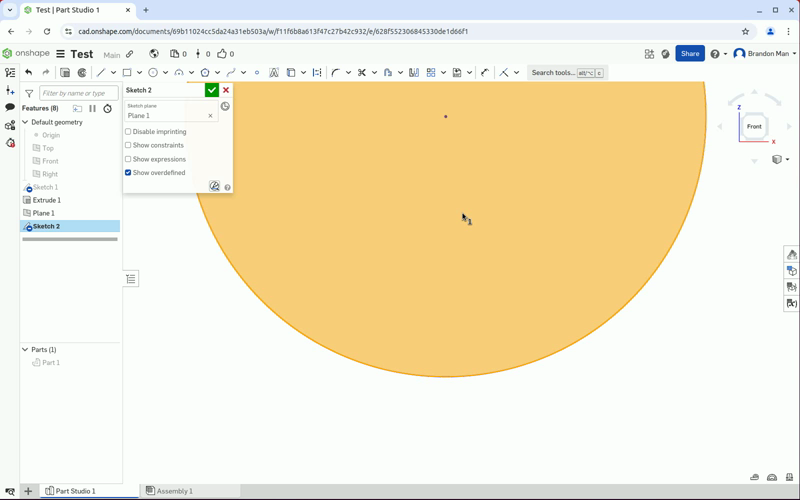
scroll(-6)
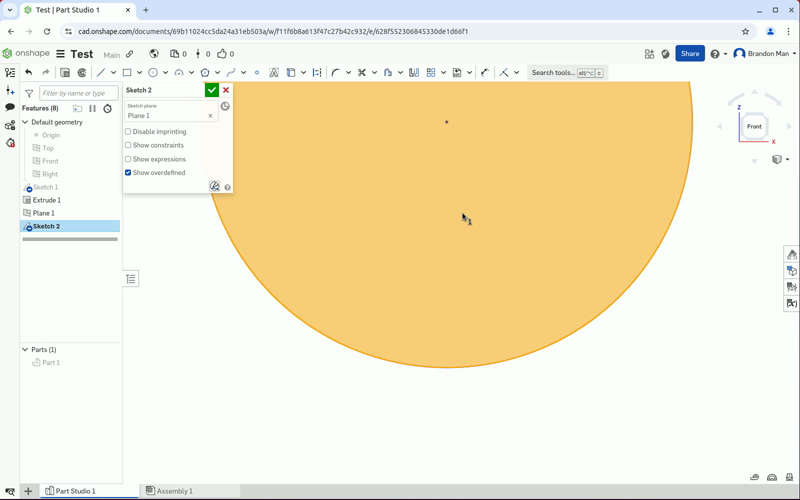
scroll(-6)
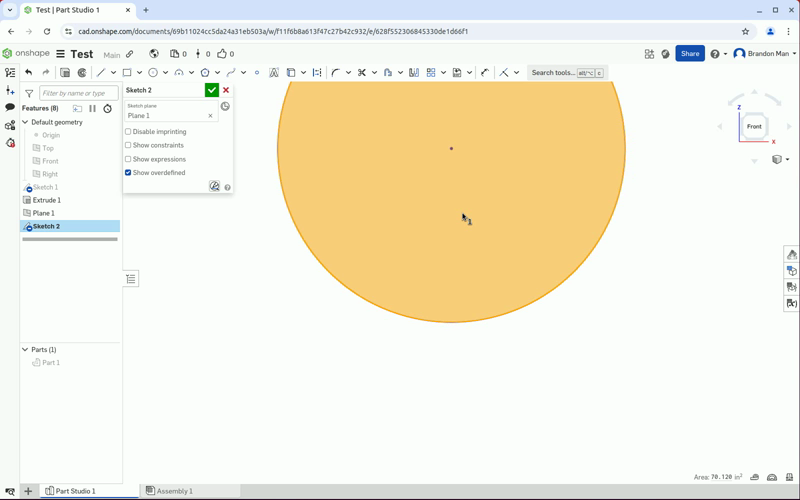
scroll(-6)
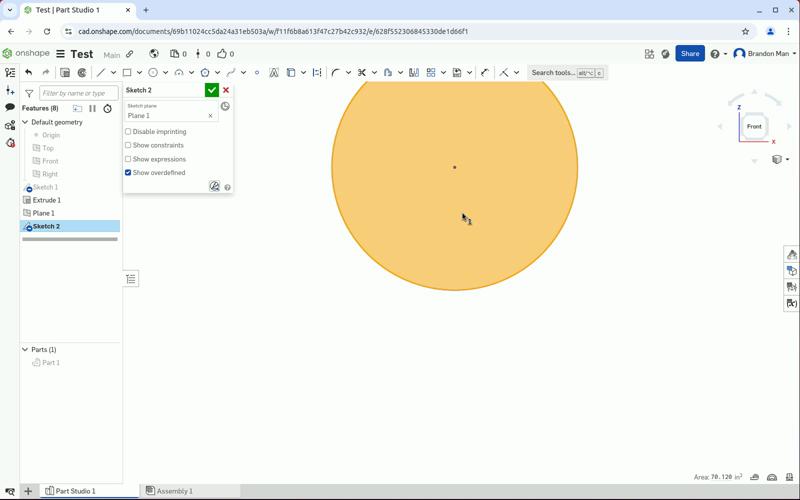
scroll(-6)
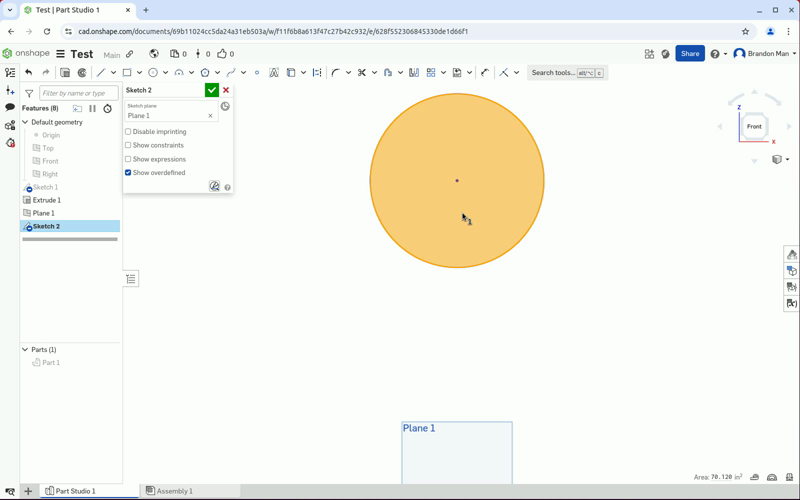
scroll(-6)
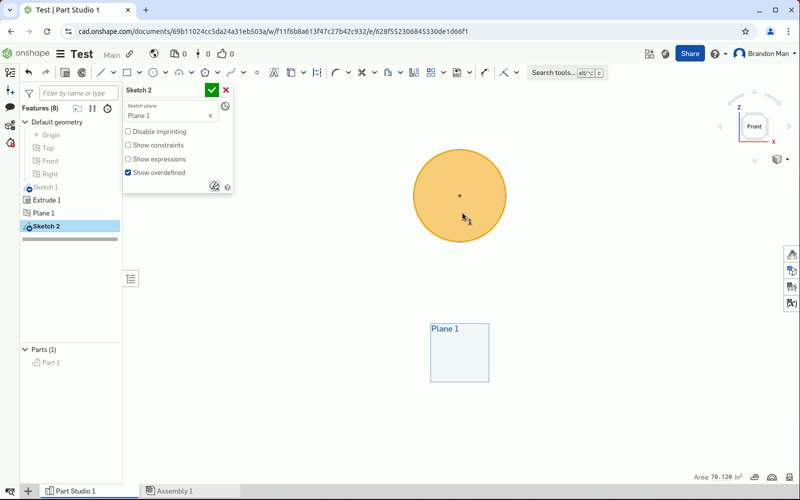
scroll(-6)
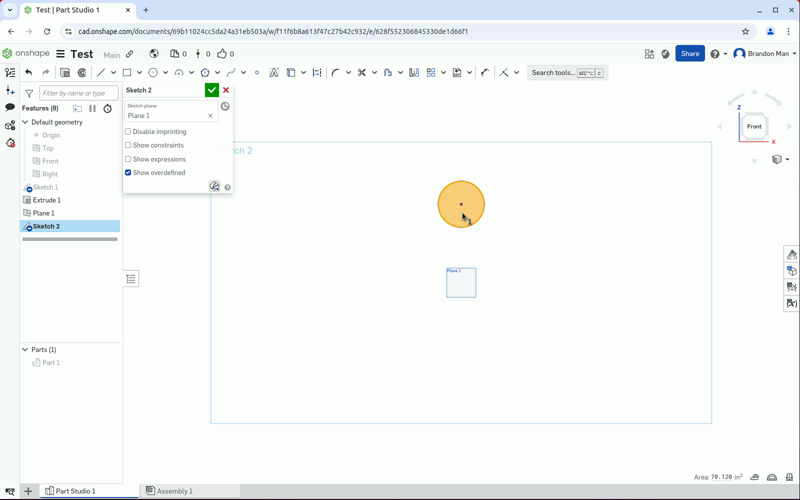
mouse_move(73, 352)
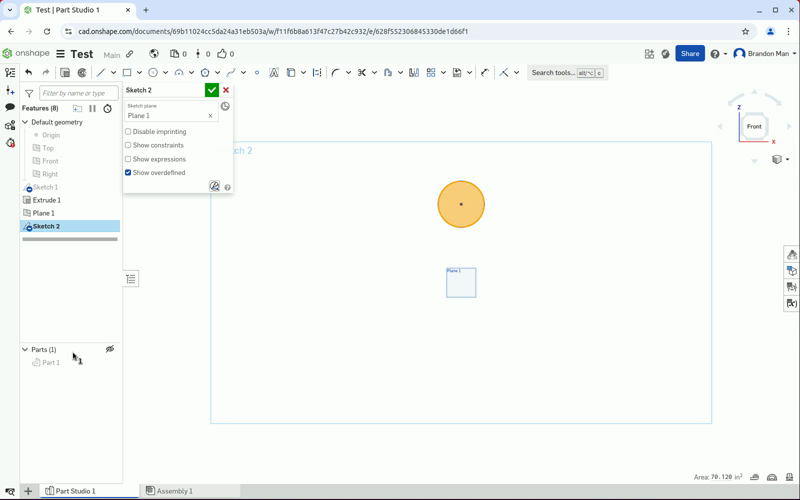
key(shift+y)
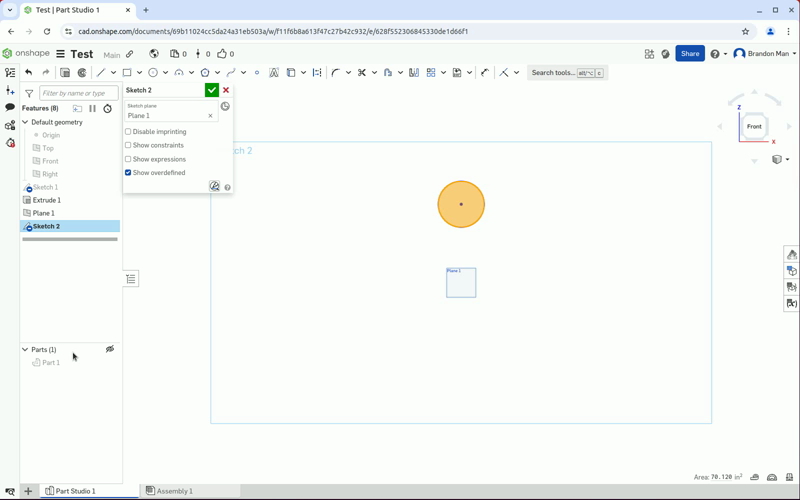
key(shift+e)
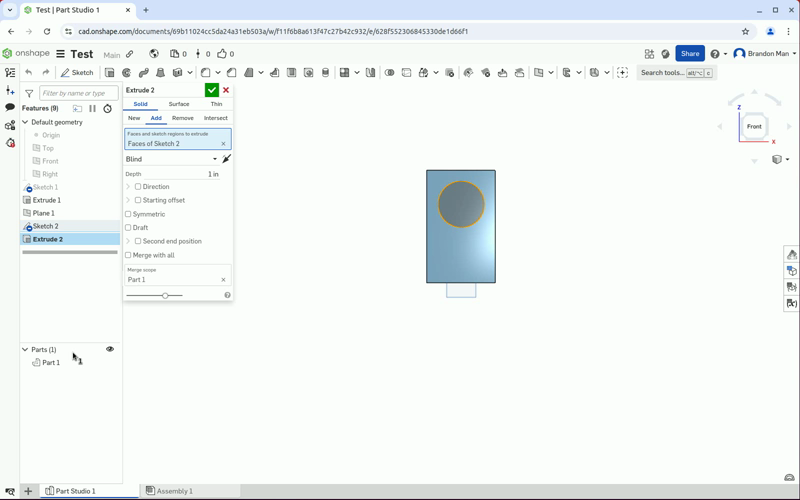
mouse_move(143, 106)
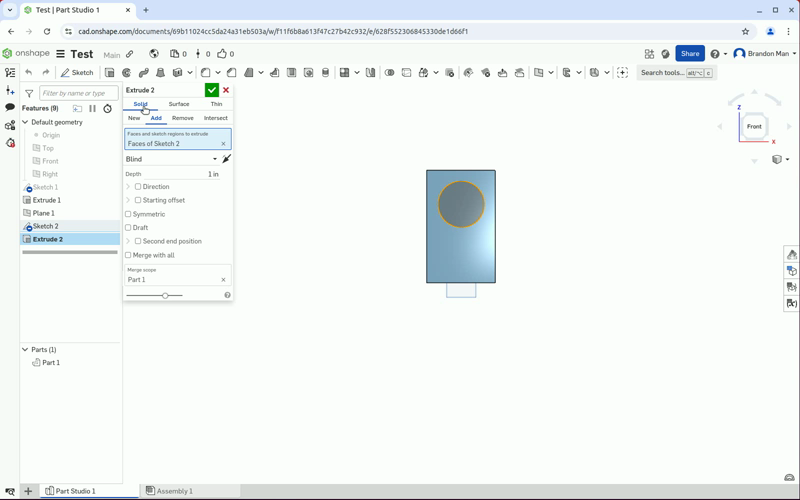
click(143, 106)
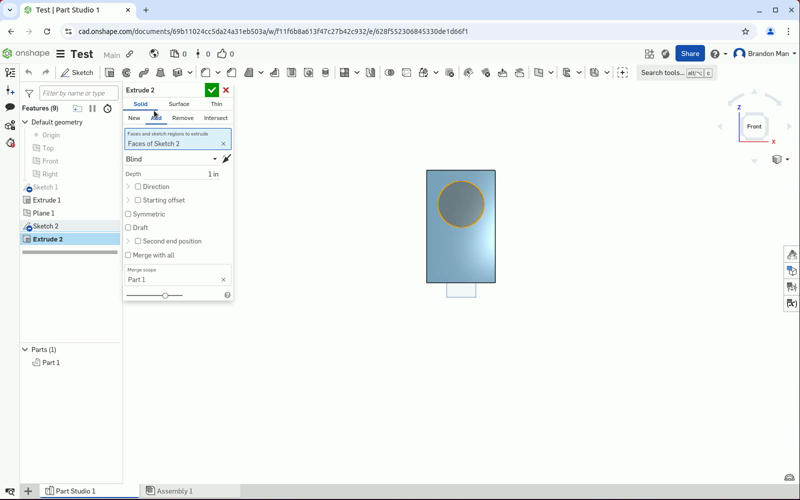
mouse_move(186, 120)
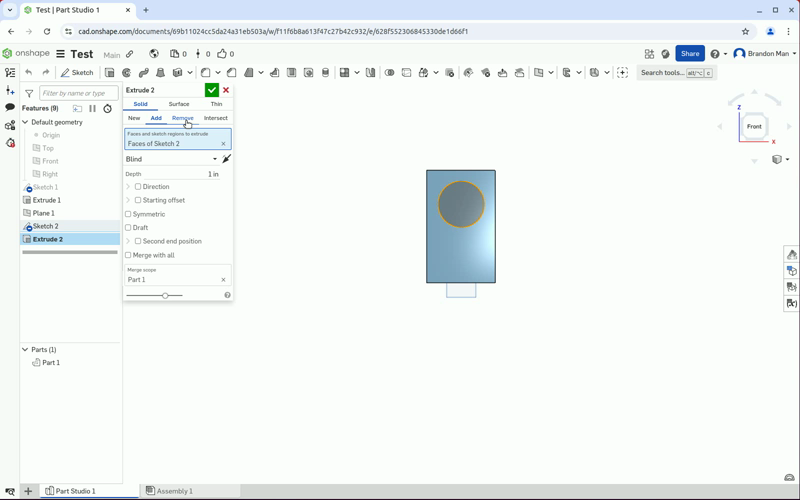
click(186, 120)
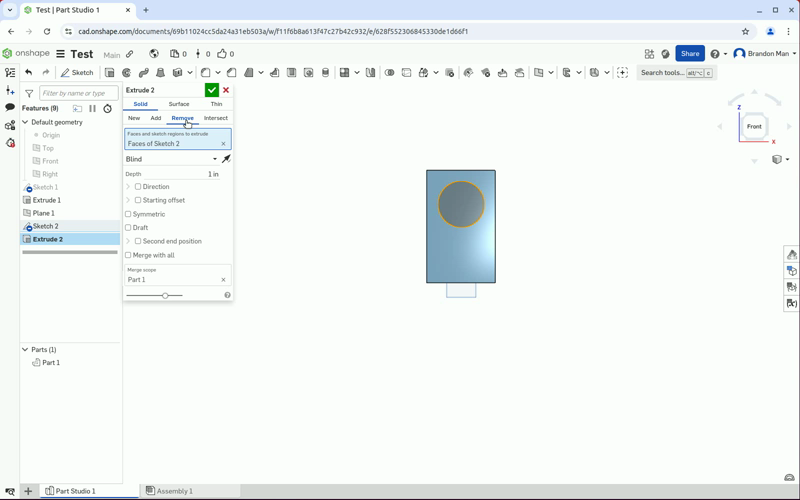
key(tab, 4)
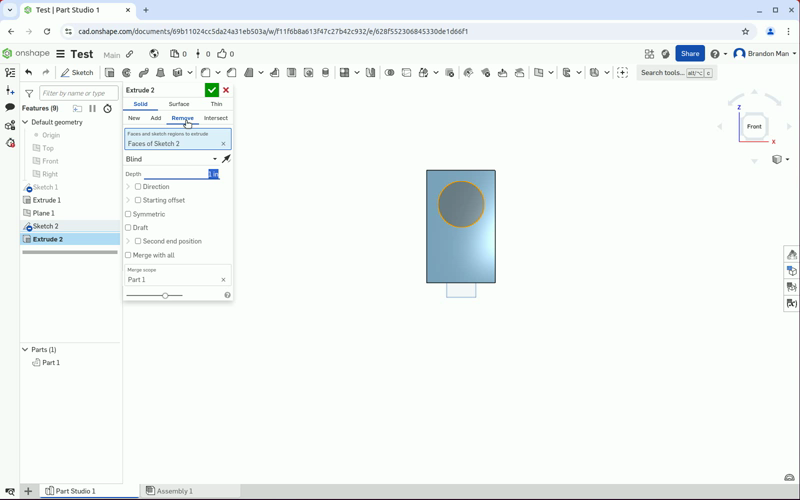
text(11.554)
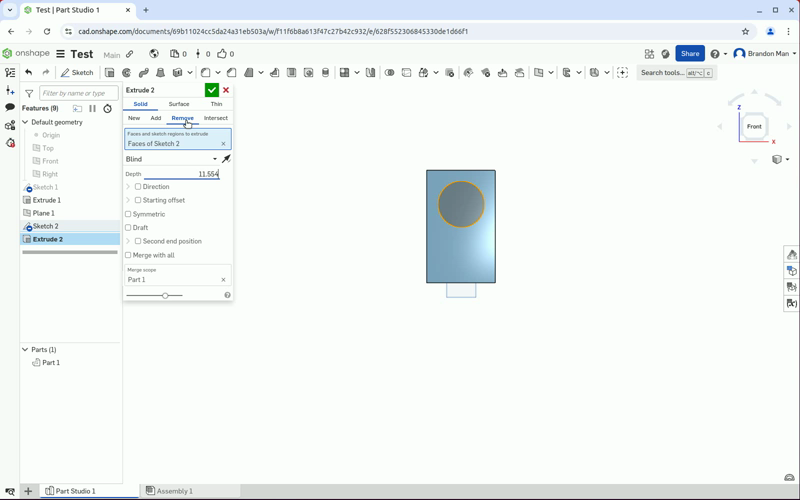
key(tab, 6)
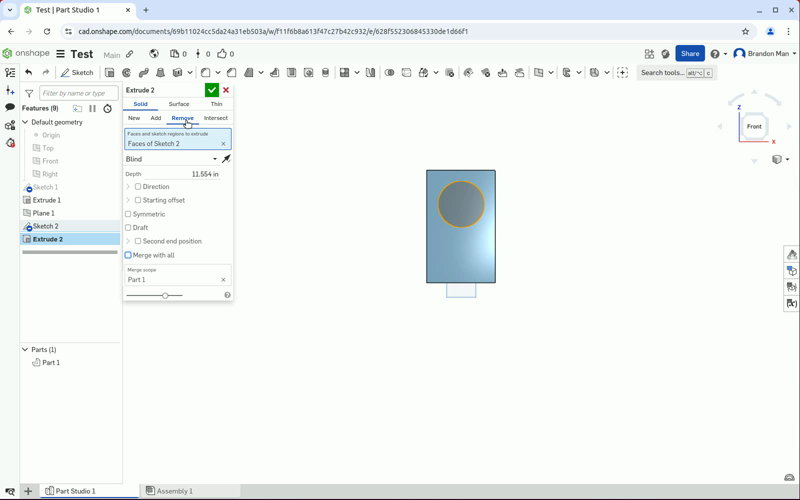
key(space)
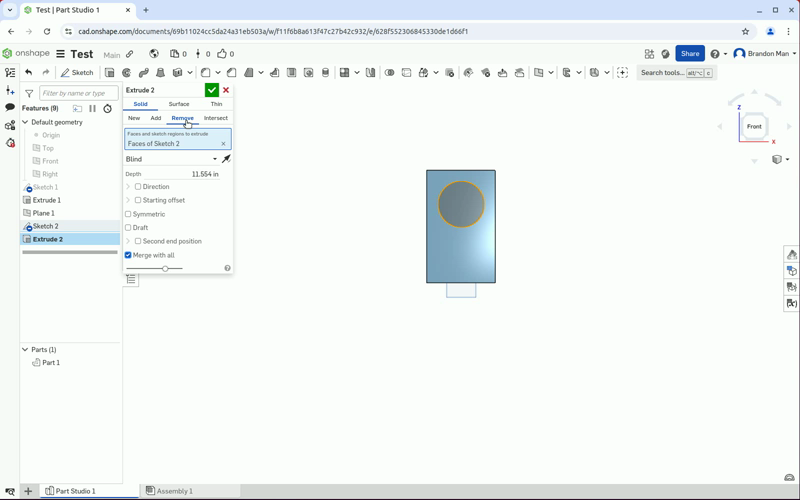
key(enter)
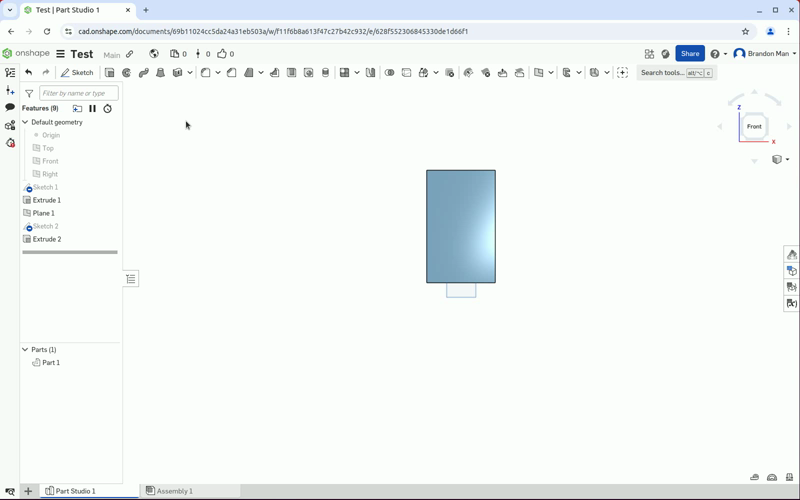
key(shift+h)
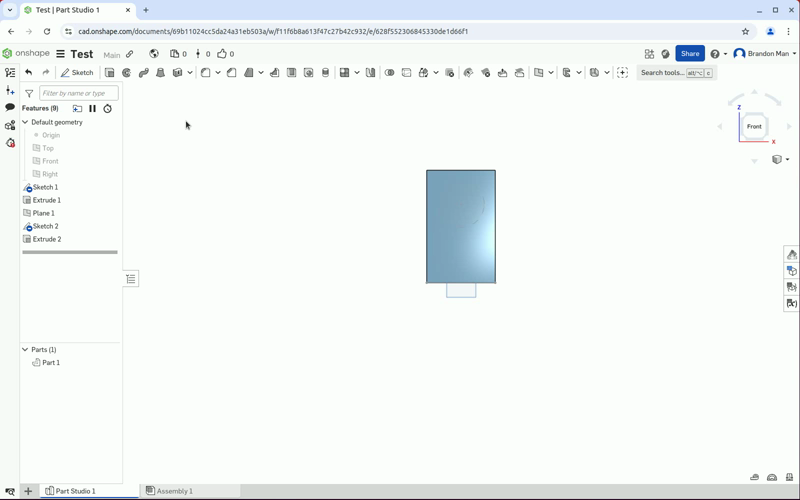
key(shift+h)
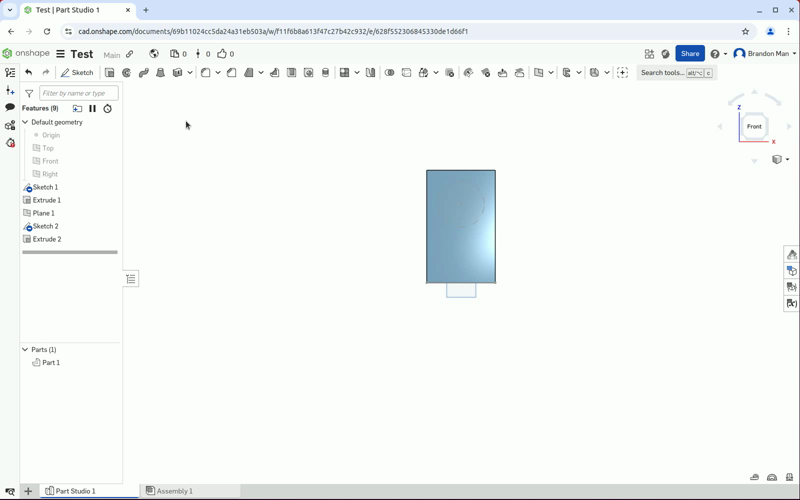
key(shift+7)
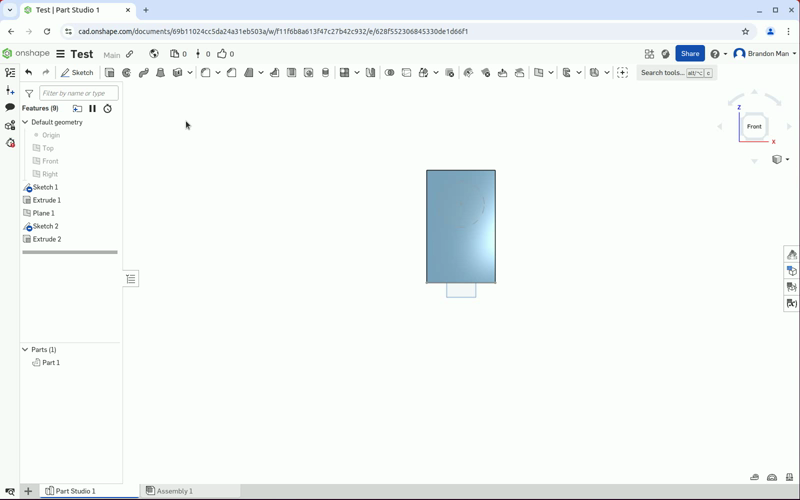
key(left, 2)
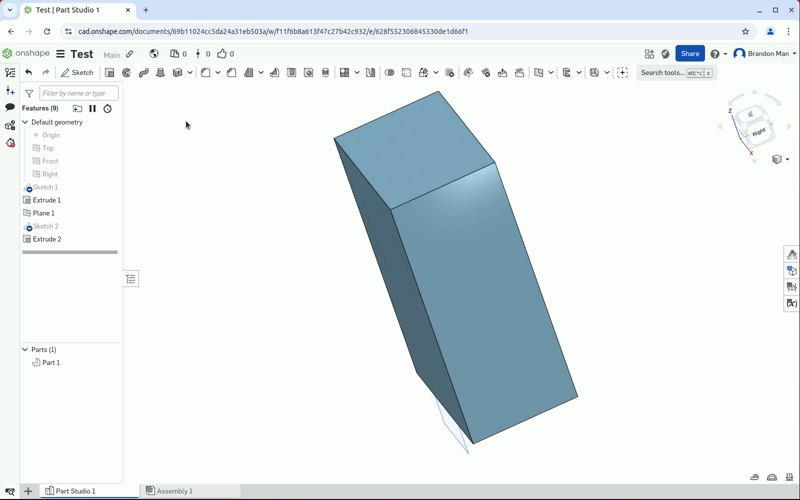
key(down, 2)
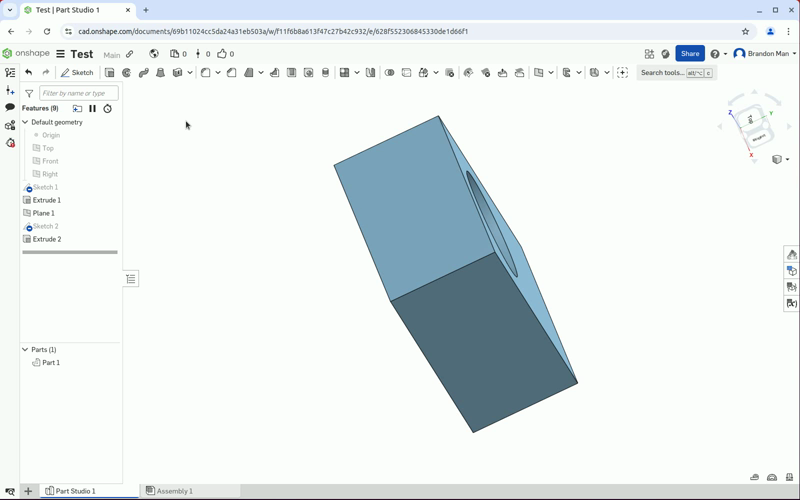
key(up, 2)
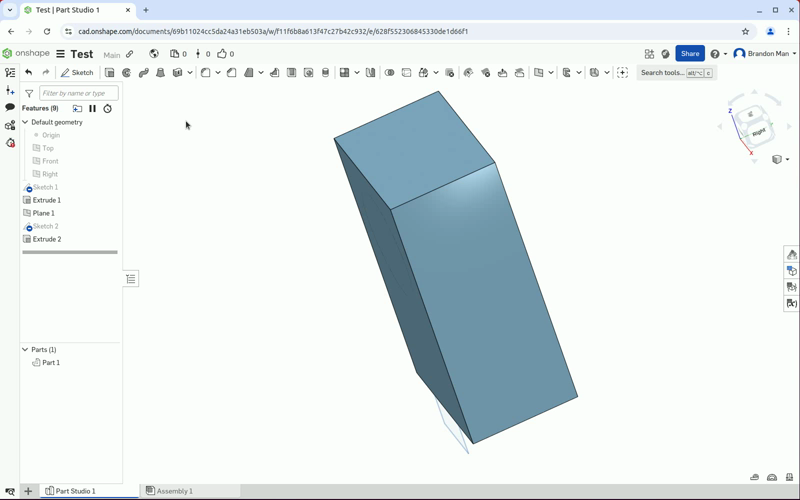
key(right, 2)
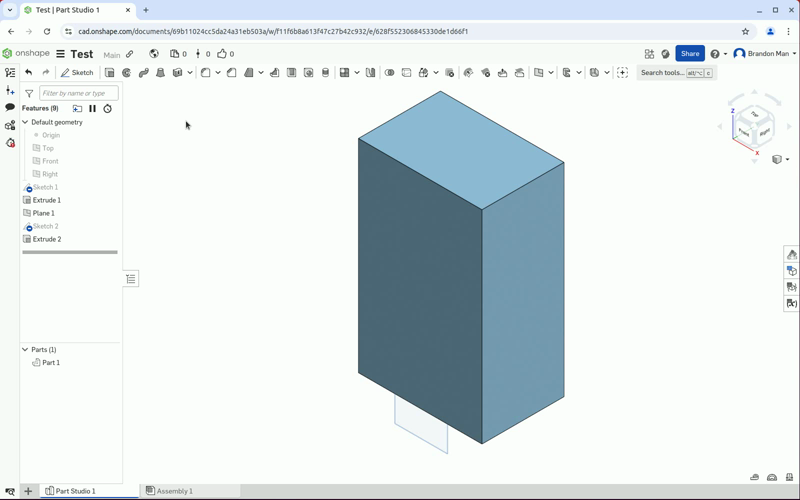
mouse_move(73, 189)
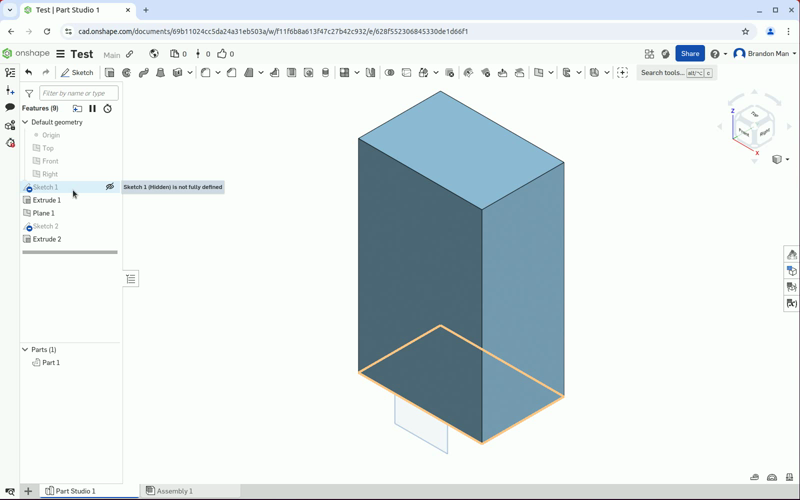
click(73, 189)